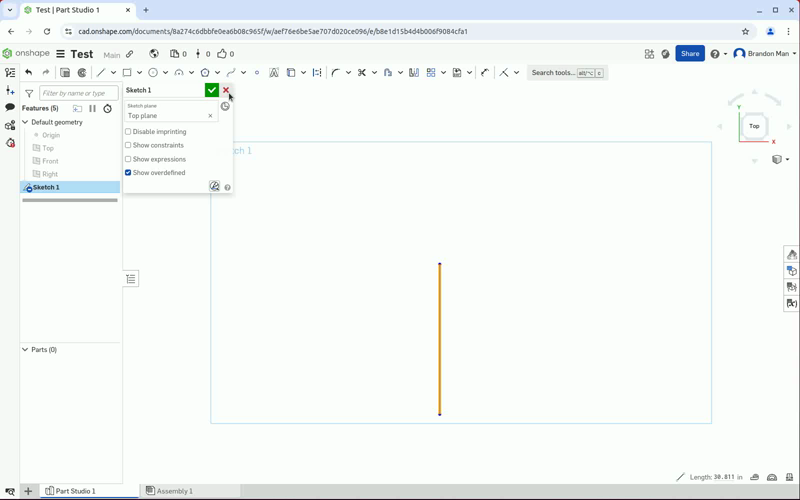
key(shift+h)
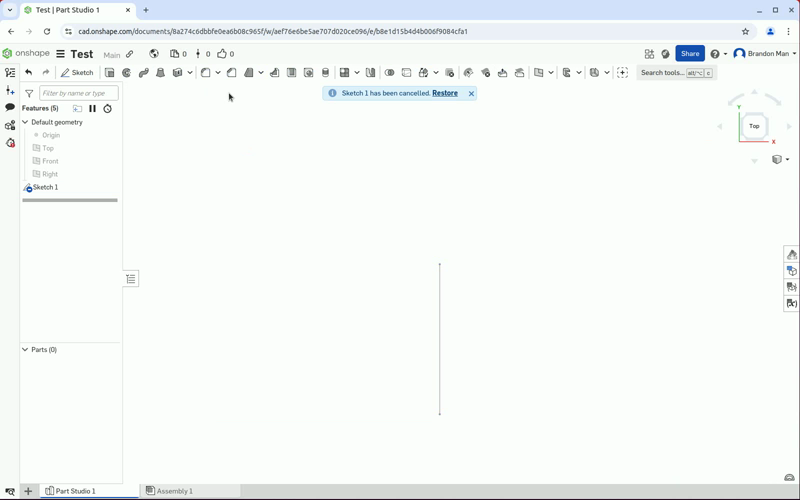
key(shift+s)
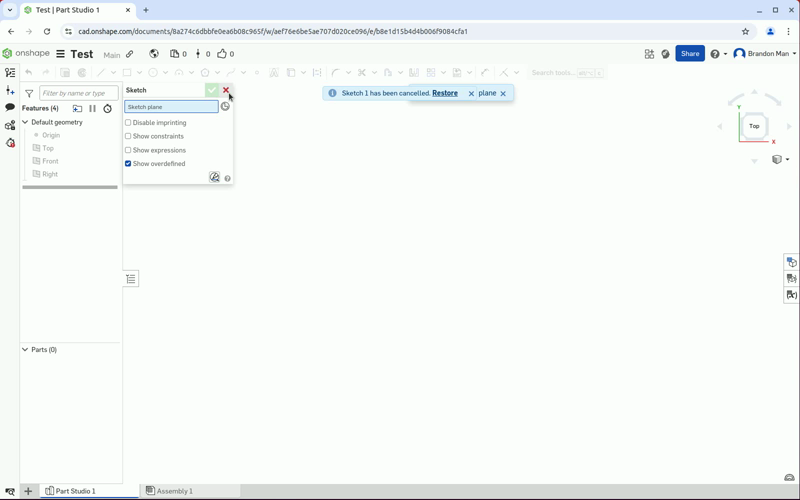
mouse_move(73, 150)
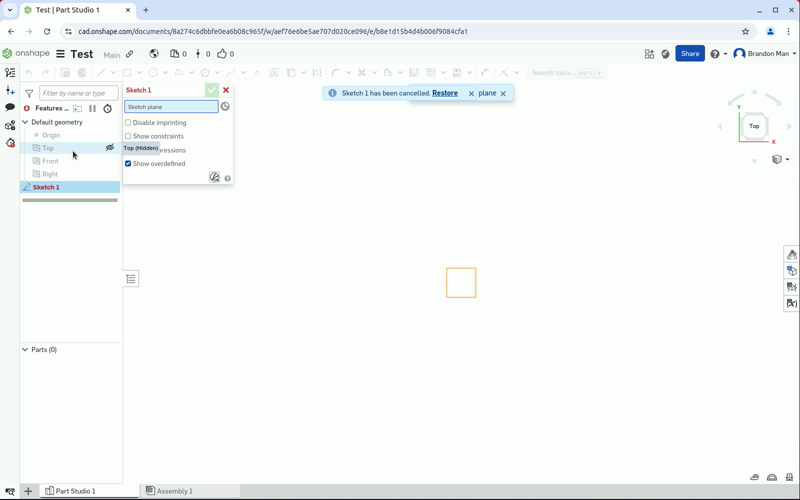
click(73, 150)
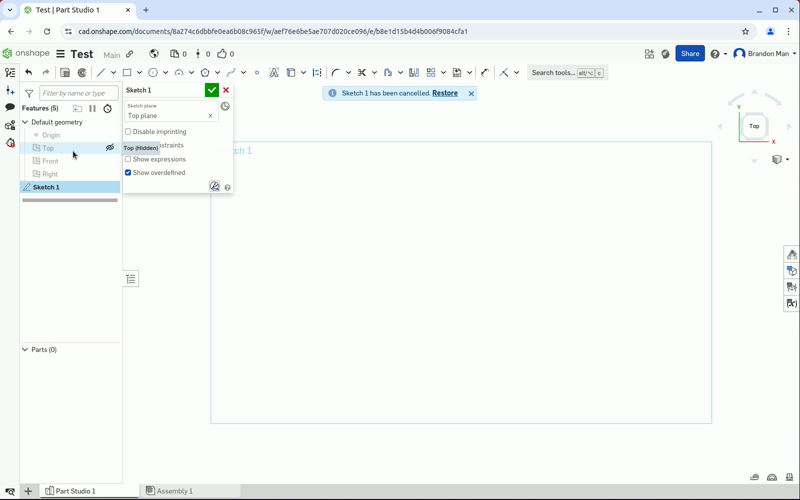
mouse_move(73, 352)
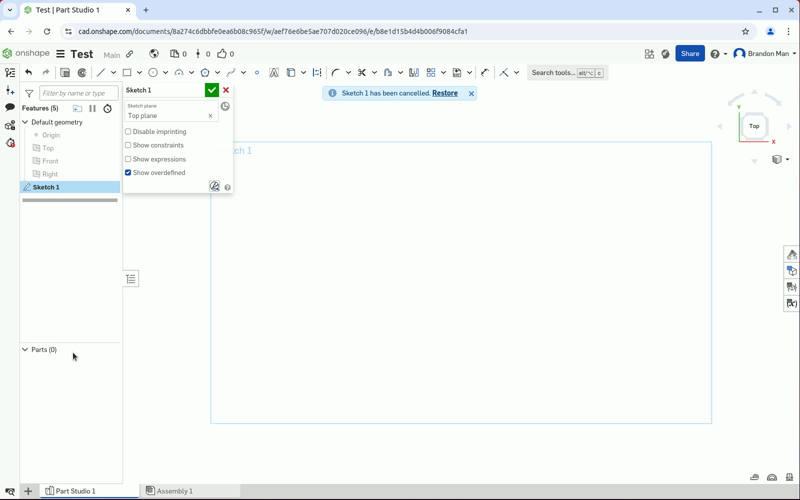
key(y)
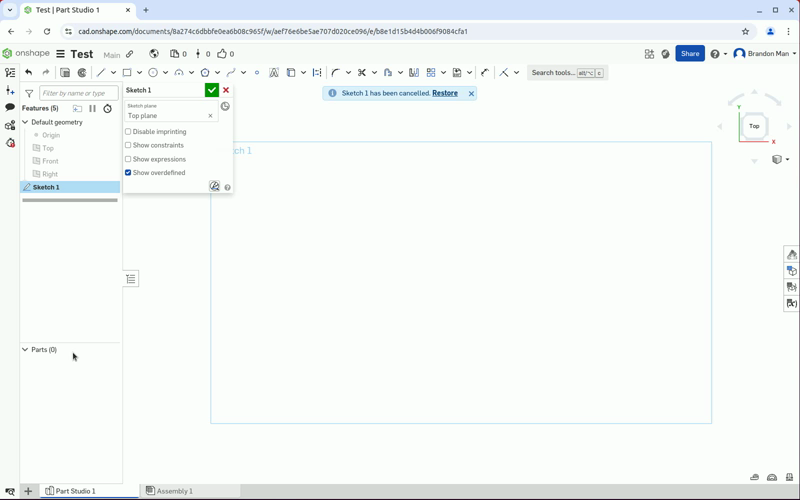
key(l)
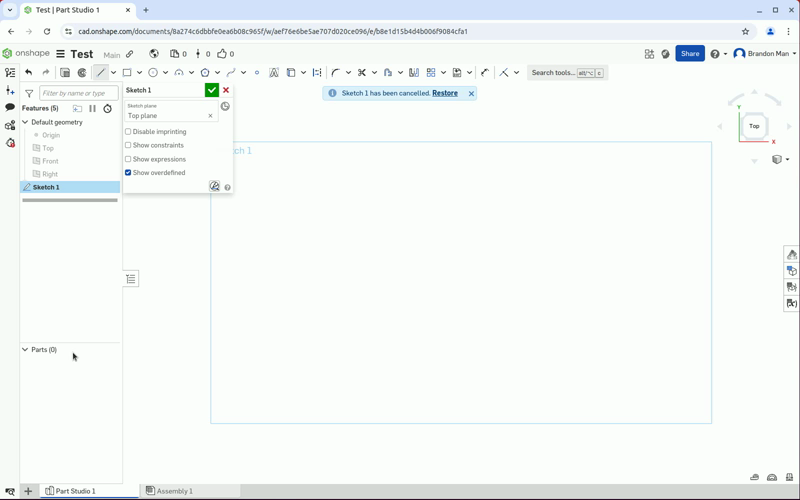
key_down(shift)
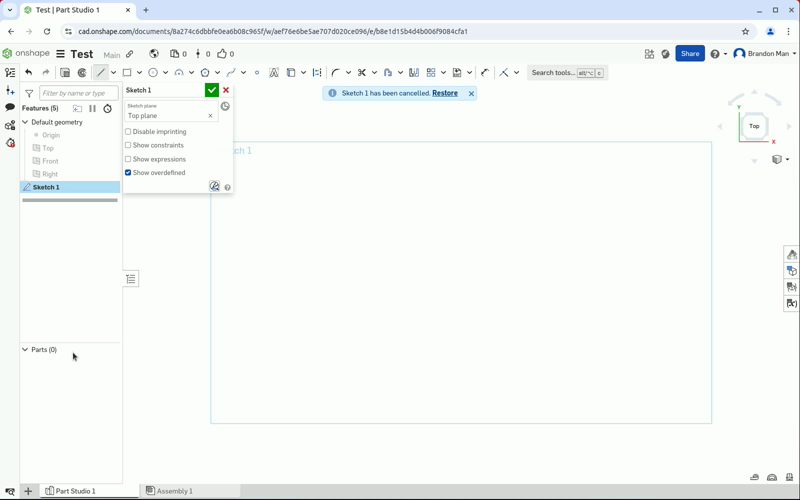
mouse_move(348, 327)
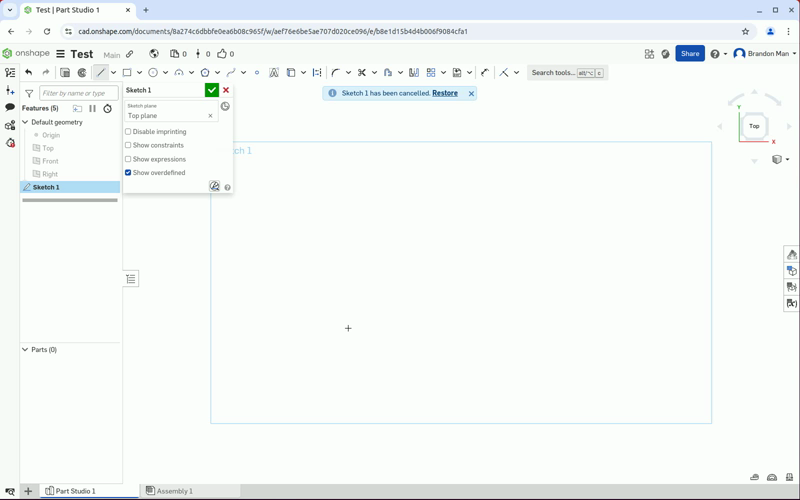
click(348, 327)
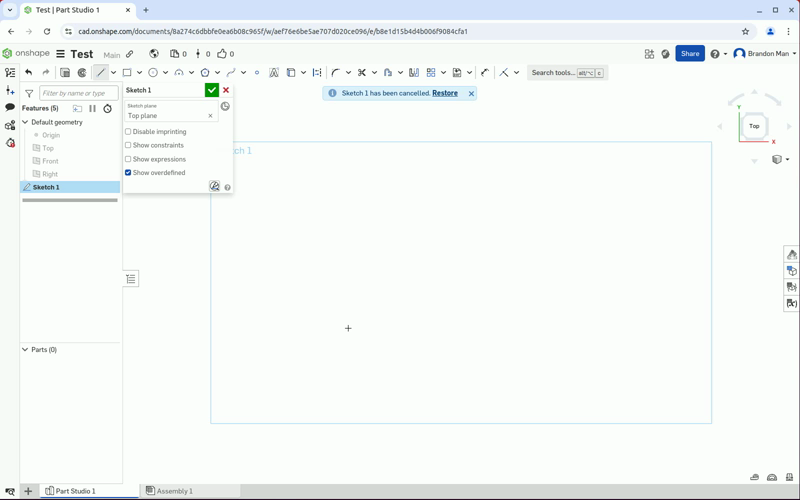
key_up(shift)
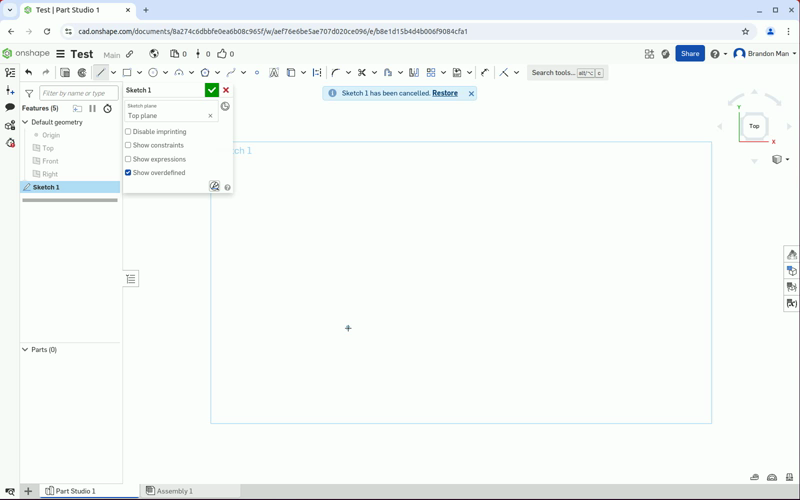
key_down(shift)
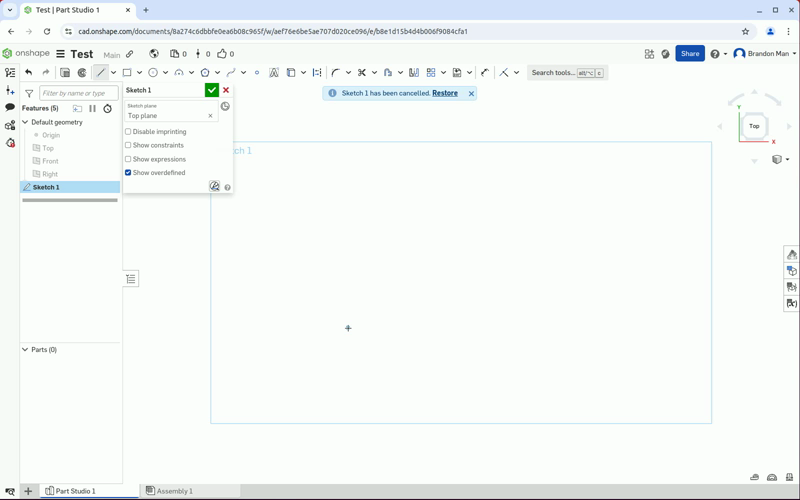
mouse_move(572, 327)
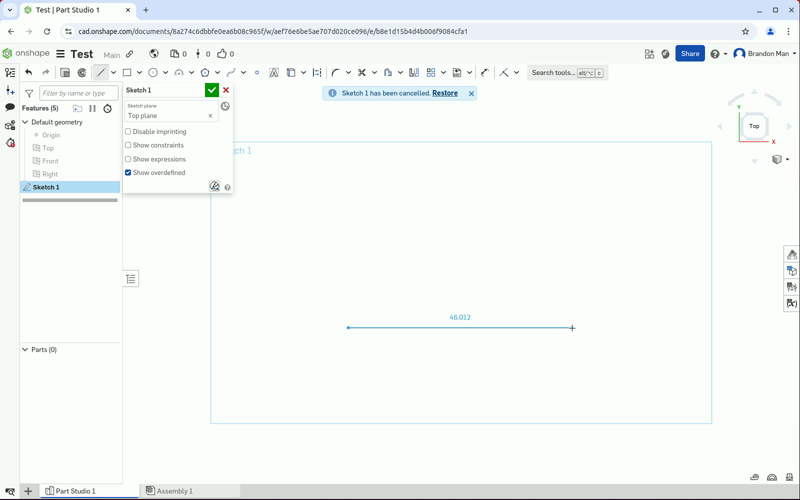
click(572, 327)
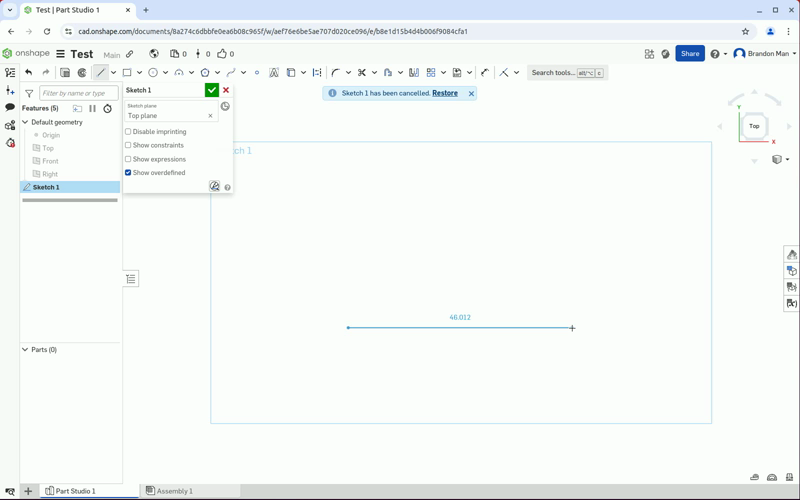
key_up(shift)
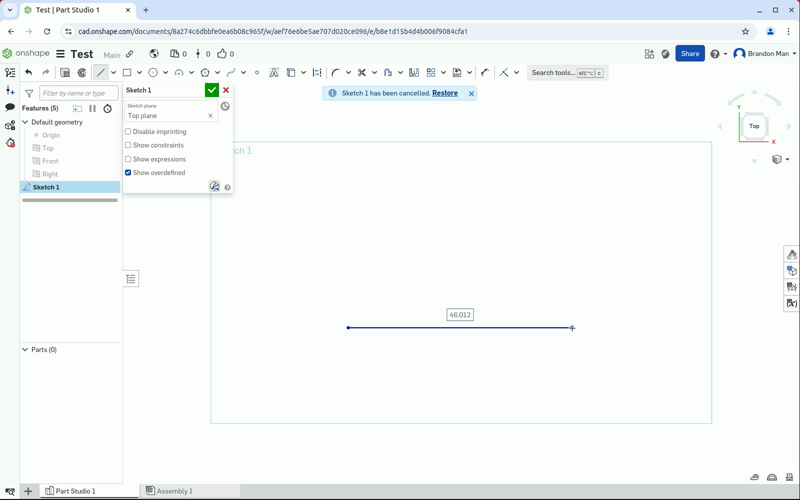
key_down(shift)
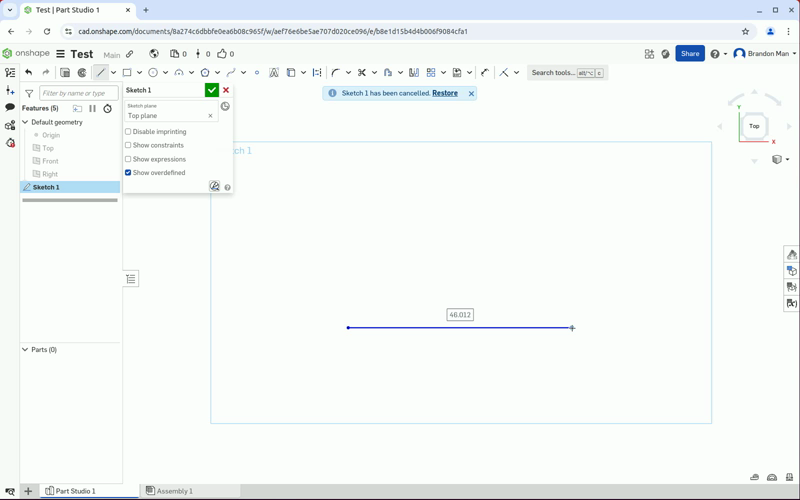
mouse_move(572, 237)
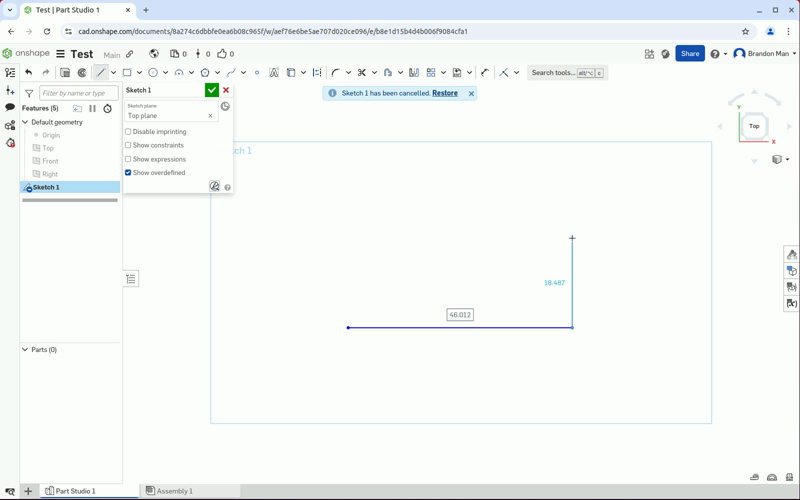
click(572, 237)
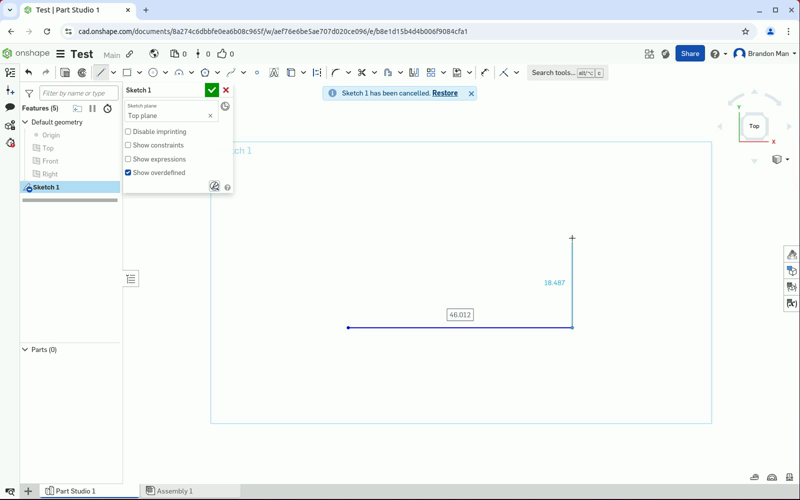
key_up(shift)
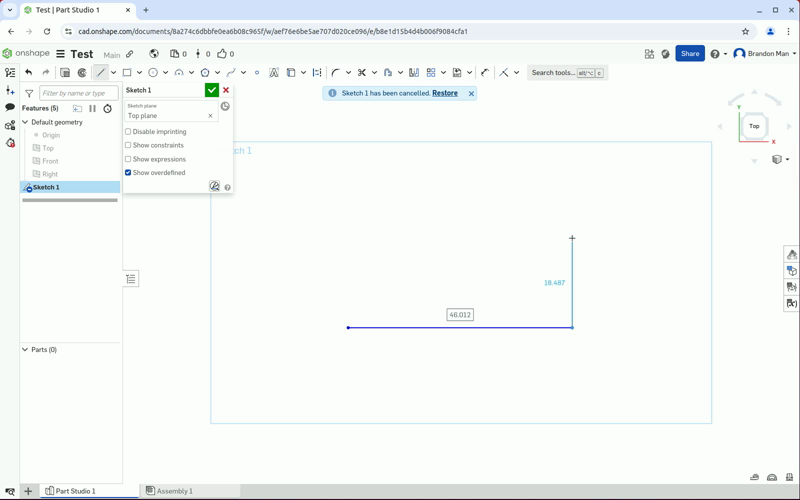
key_down(shift)
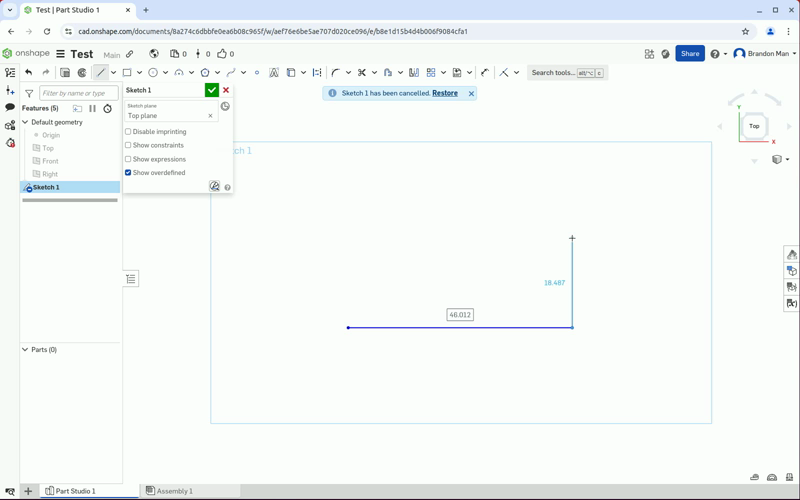
mouse_move(348, 237)
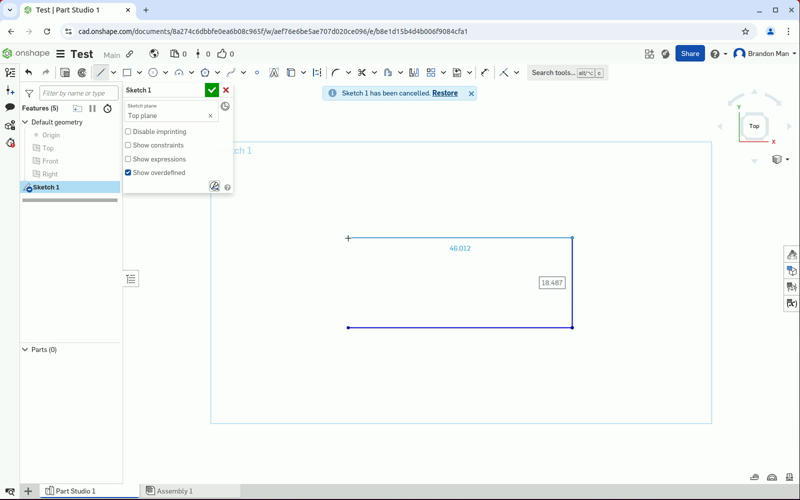
click(348, 237)
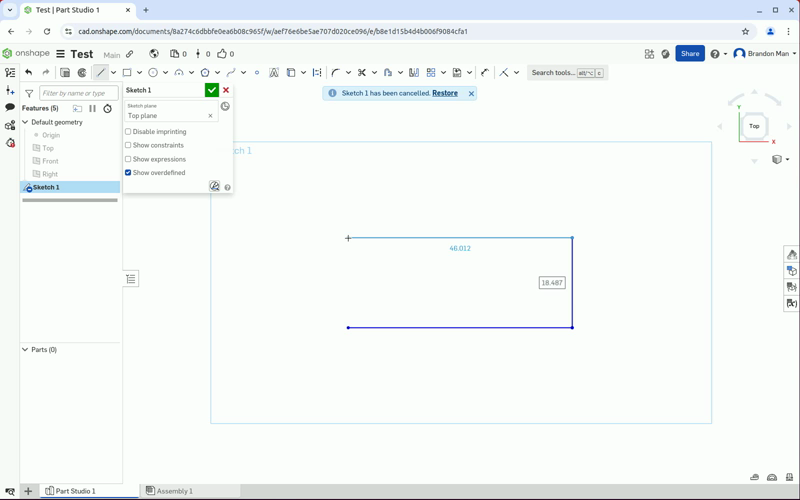
key_up(shift)
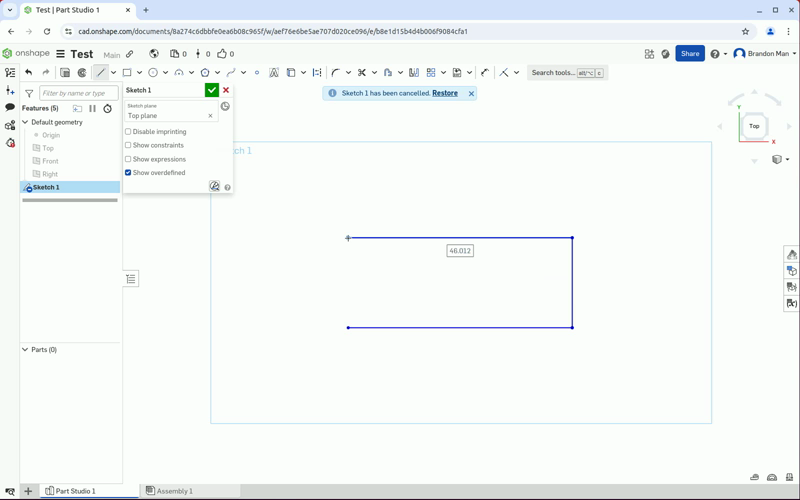
key_down(shift)
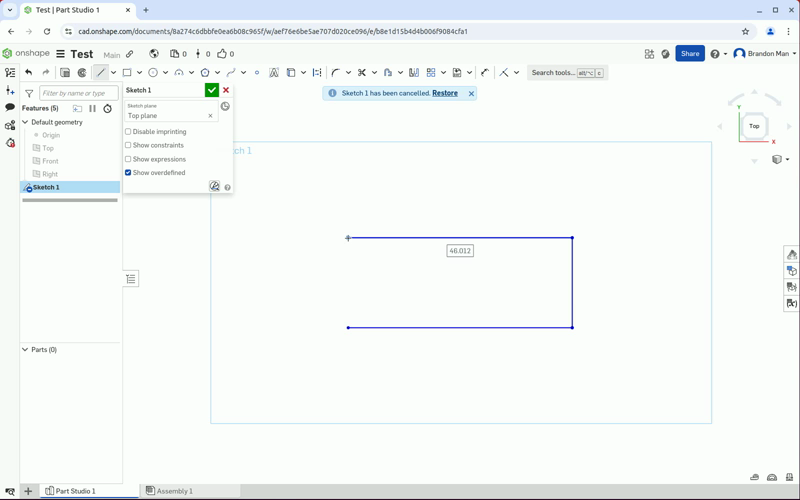
mouse_move(348, 327)
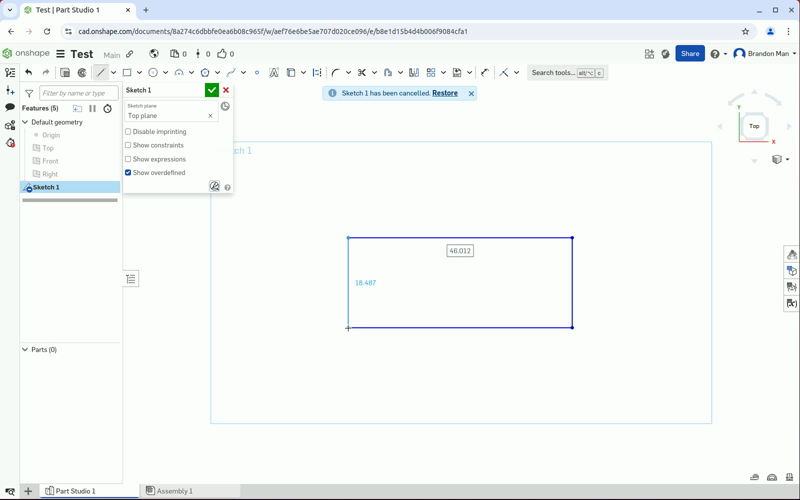
key_up(shift)
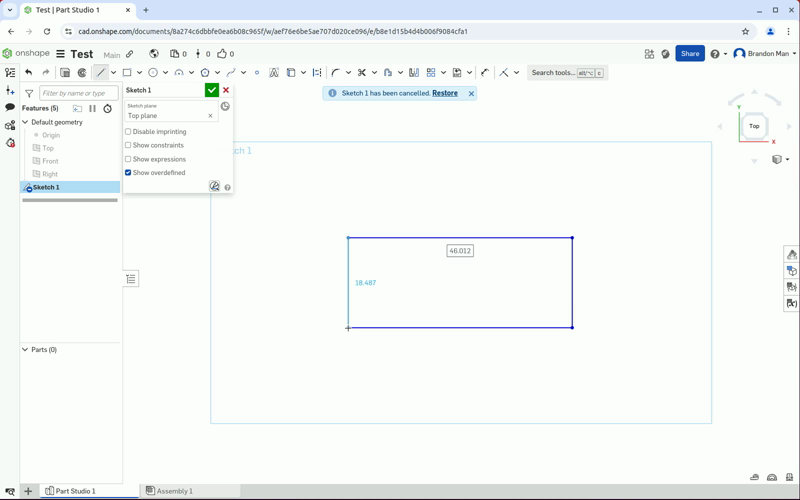
click(348, 327)
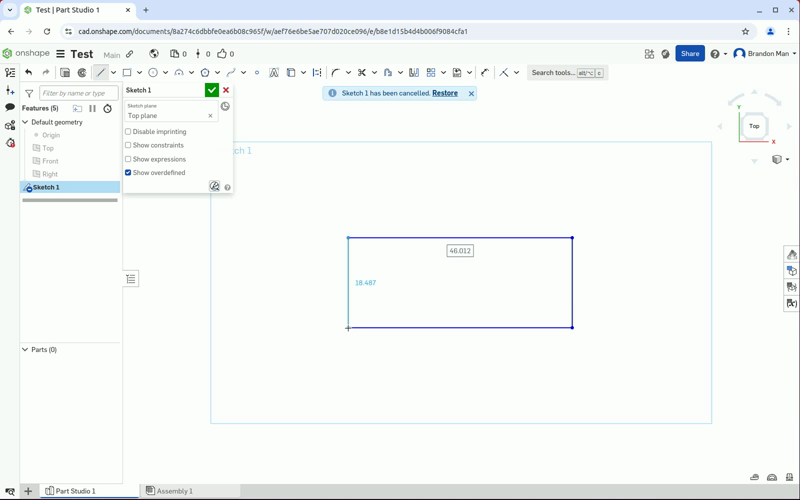
key(esc)
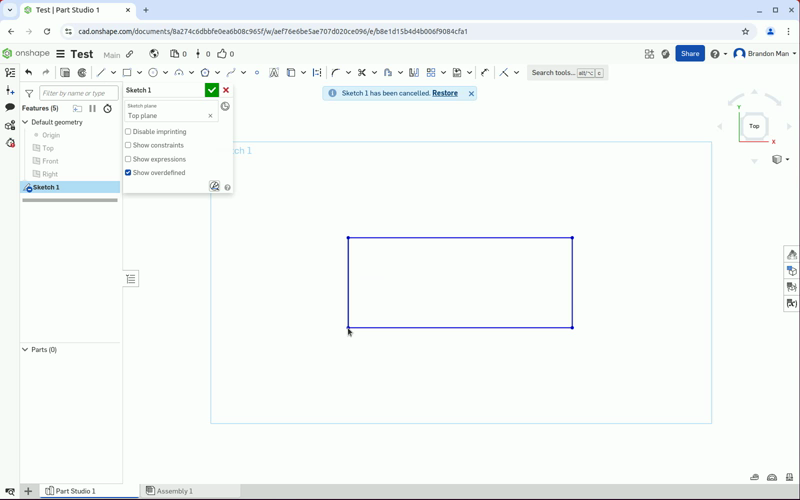
mouse_move(363, 266)
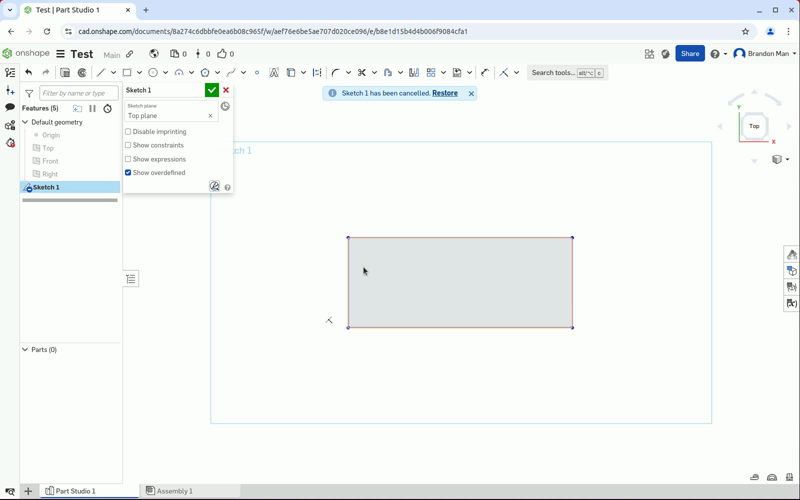
click(363, 266)
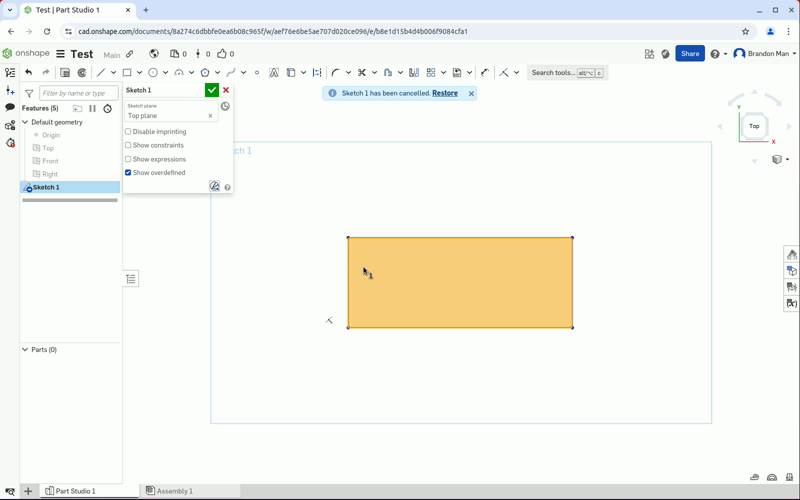
mouse_move(73, 352)
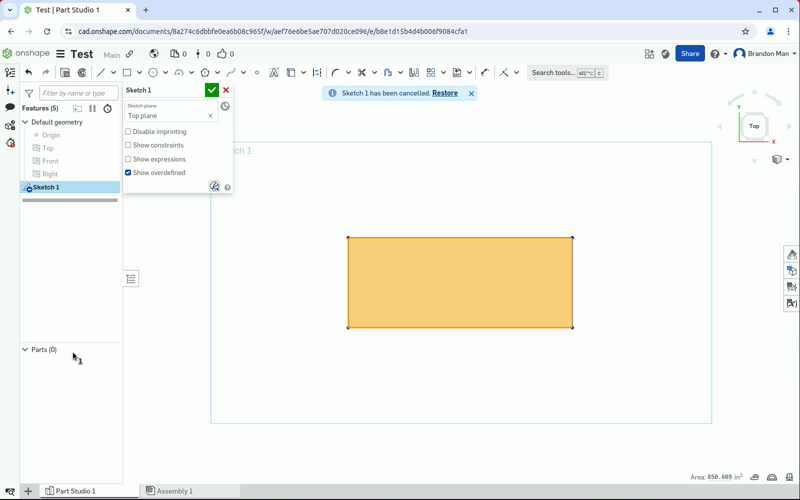
key(shift+y)
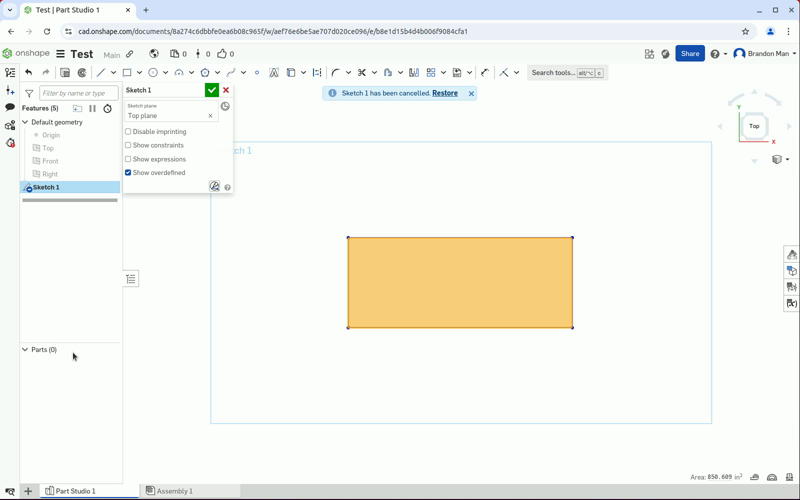
key(shift+e)
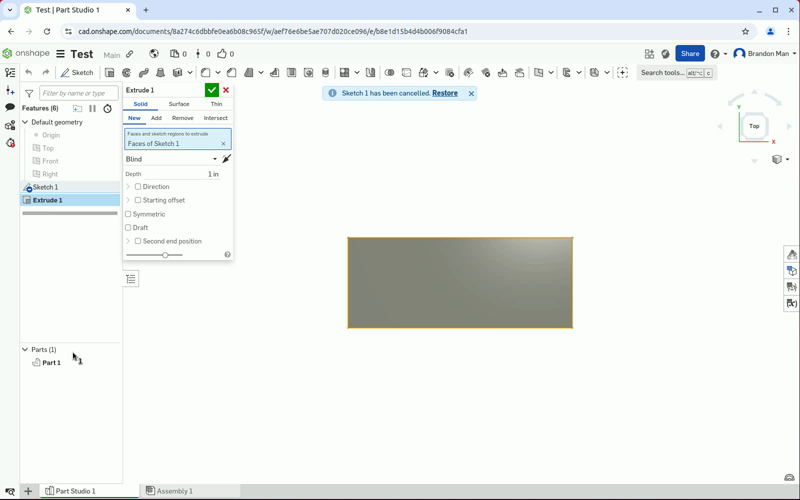
mouse_move(143, 106)
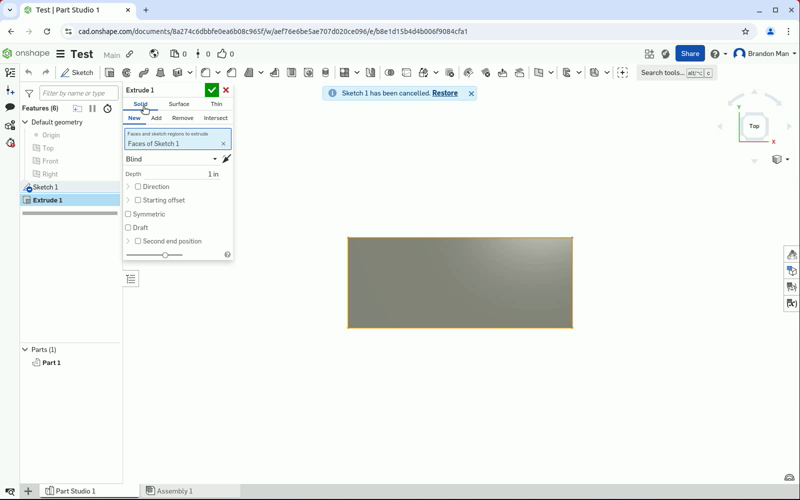
click(143, 106)
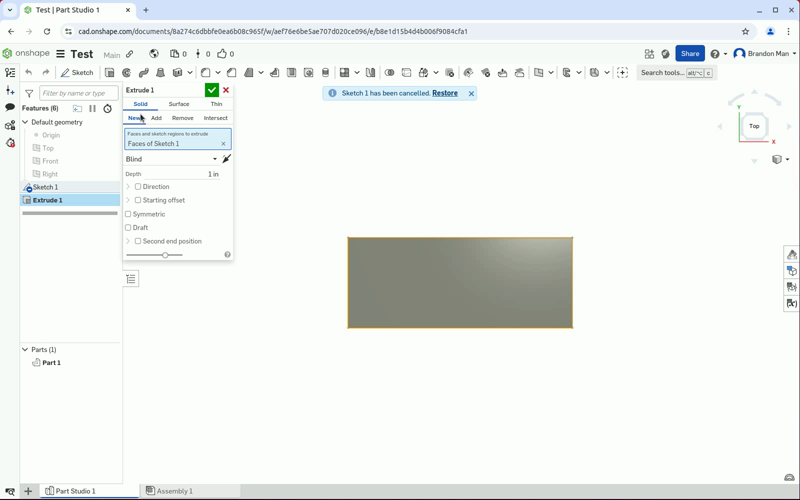
mouse_move(137, 120)
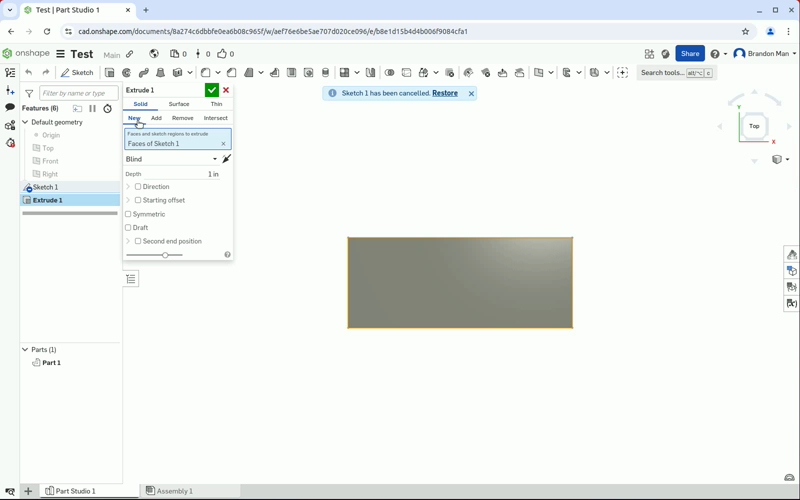
click(137, 120)
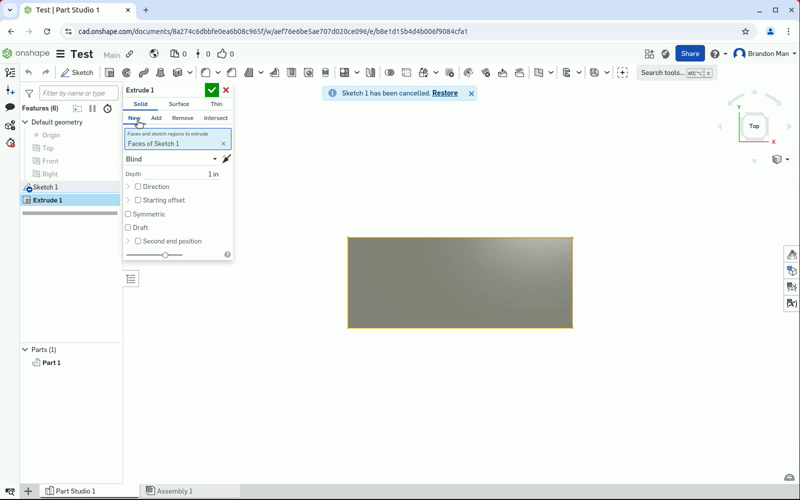
key(tab, 4)
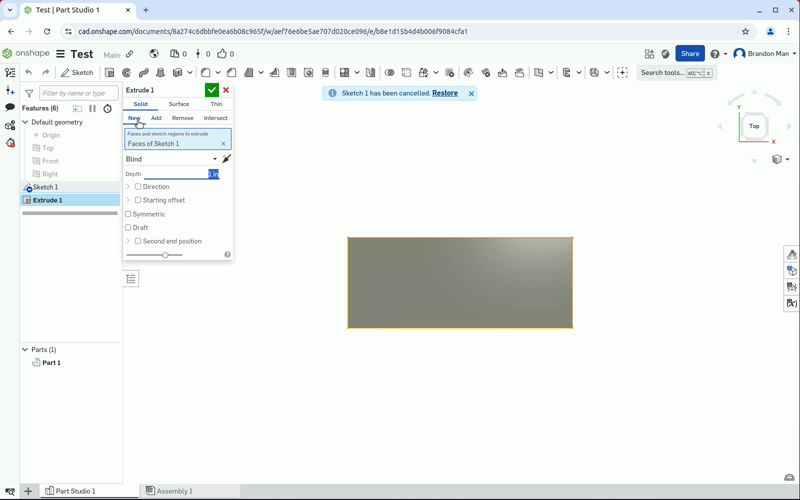
text(18.535)
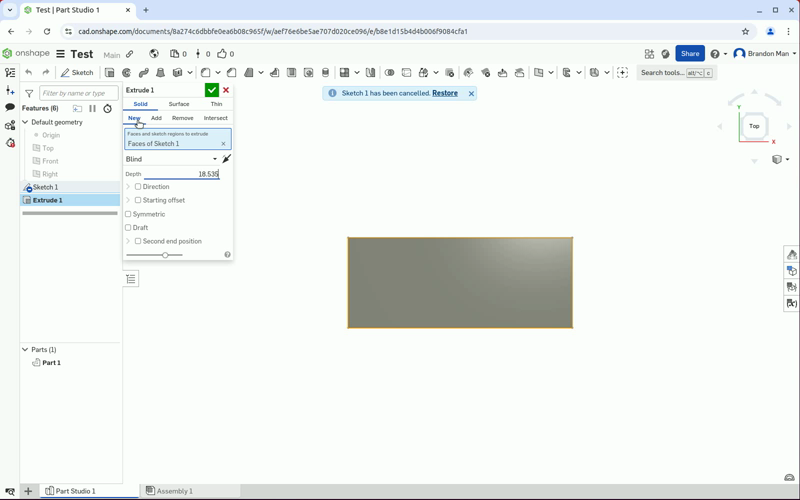
key(enter)
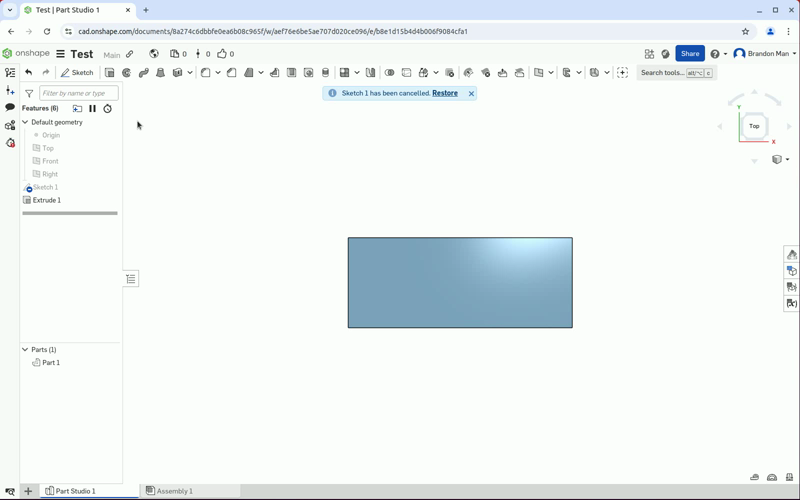
key(shift+h)
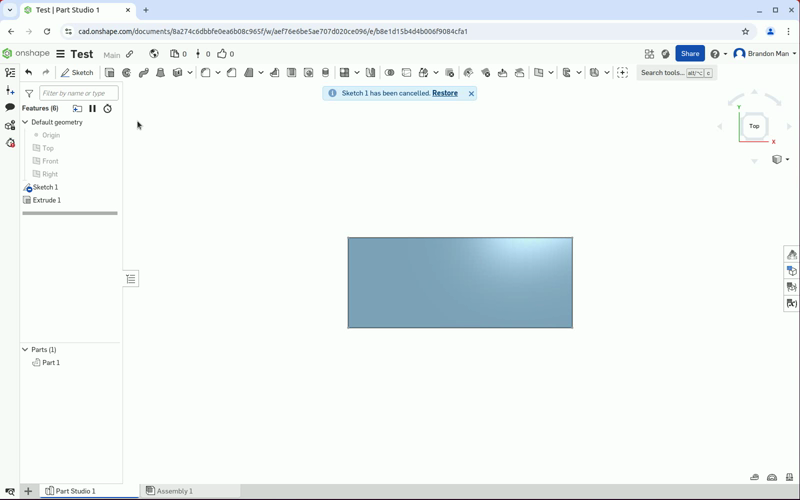
key(shift+h)
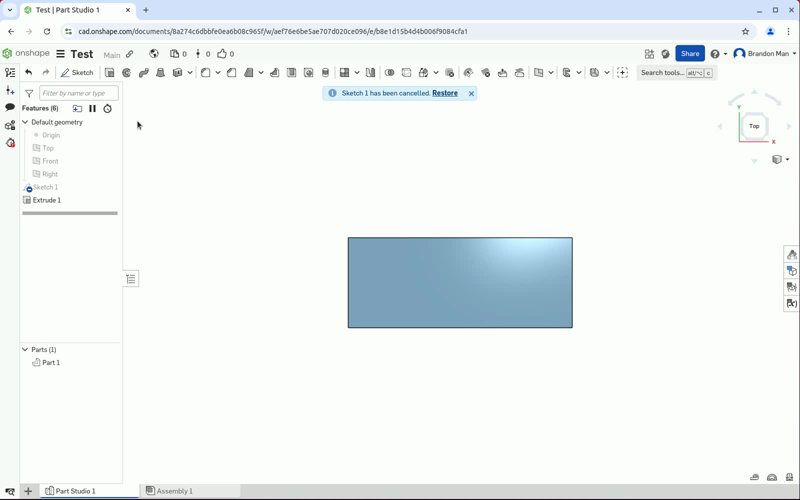
mouse_move(73, 189)
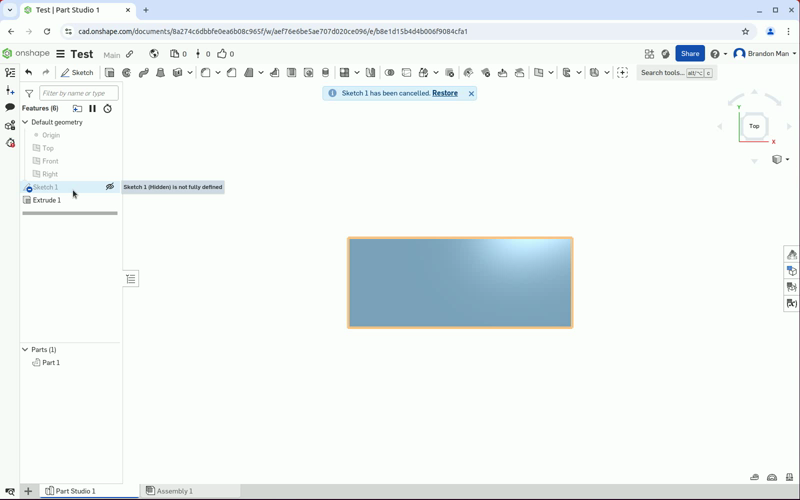
click(73, 189)
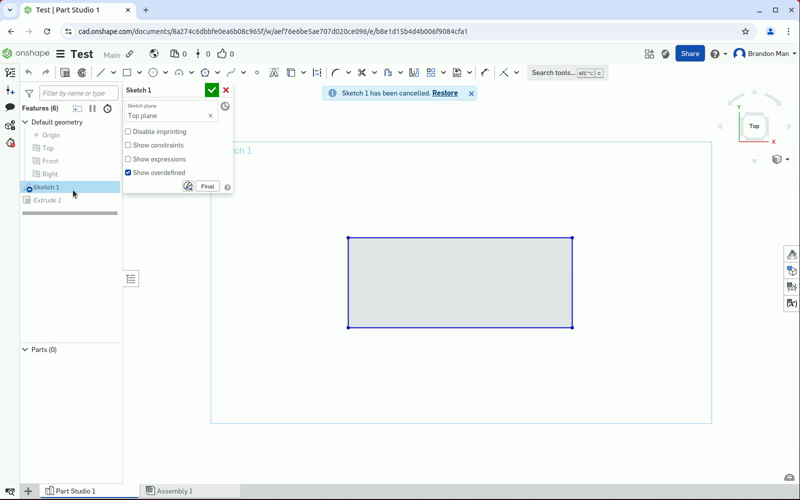
mouse_move(229, 92)
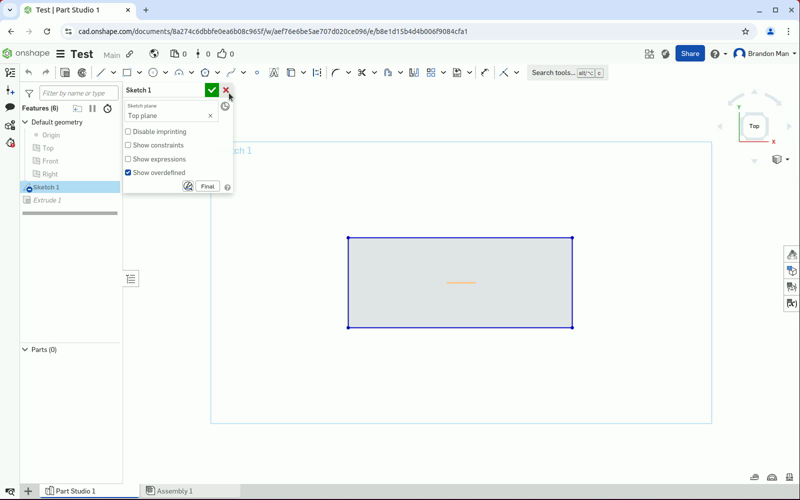
click(229, 92)
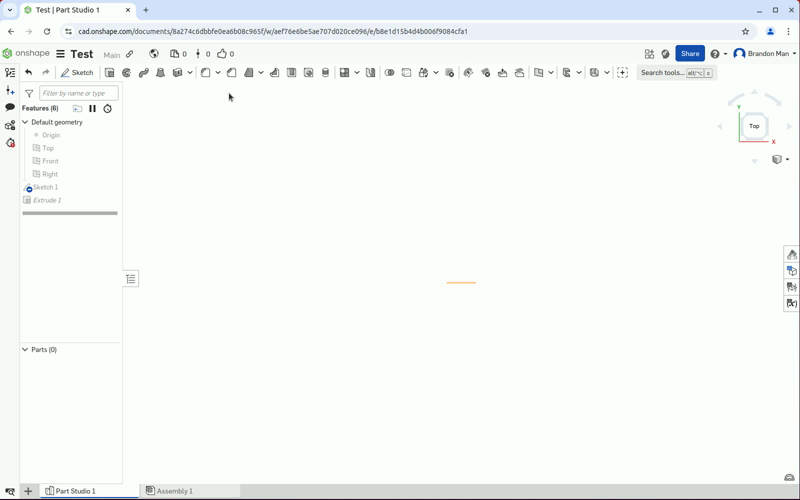
mouse_move(73, 352)
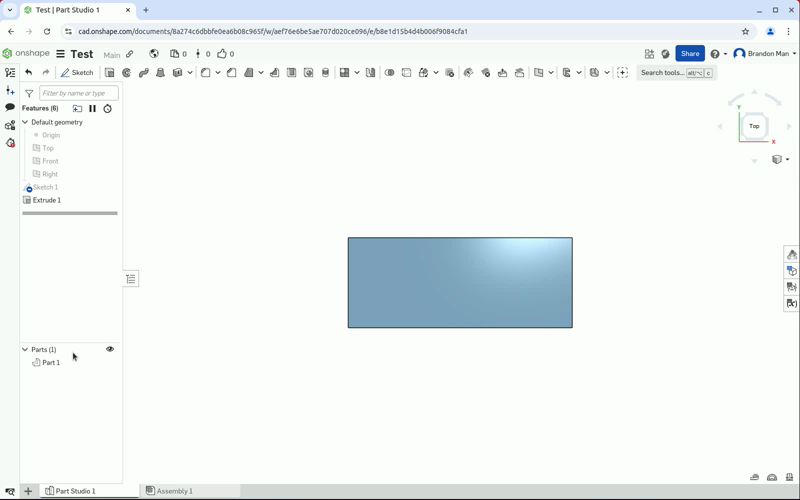
key(y)
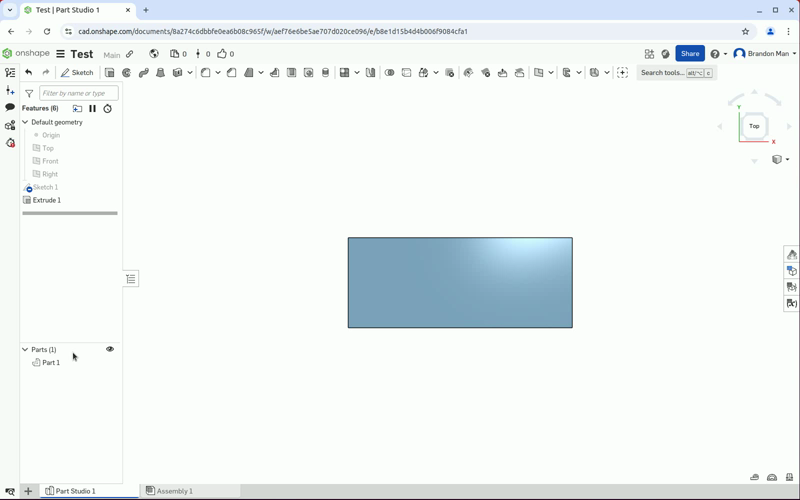
key(shift+p)
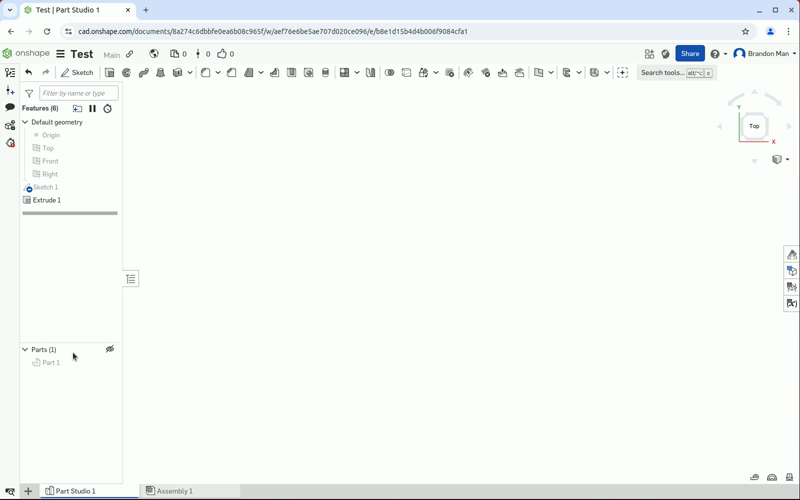
key(space)
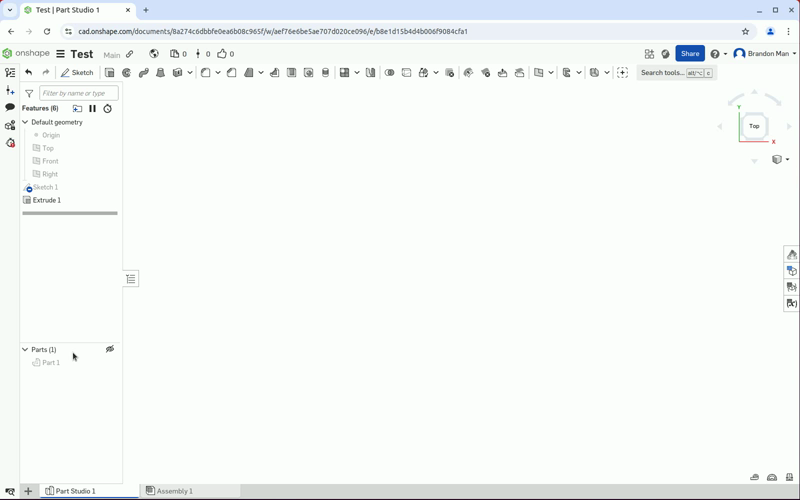
key_down(shift)
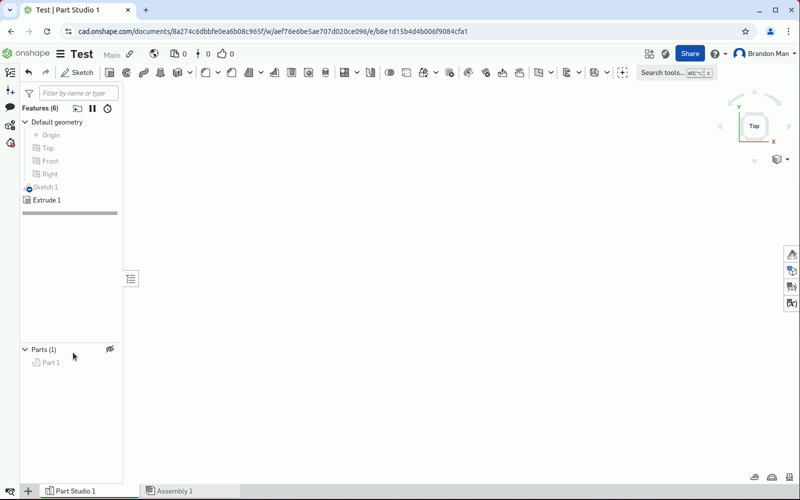
key(up)
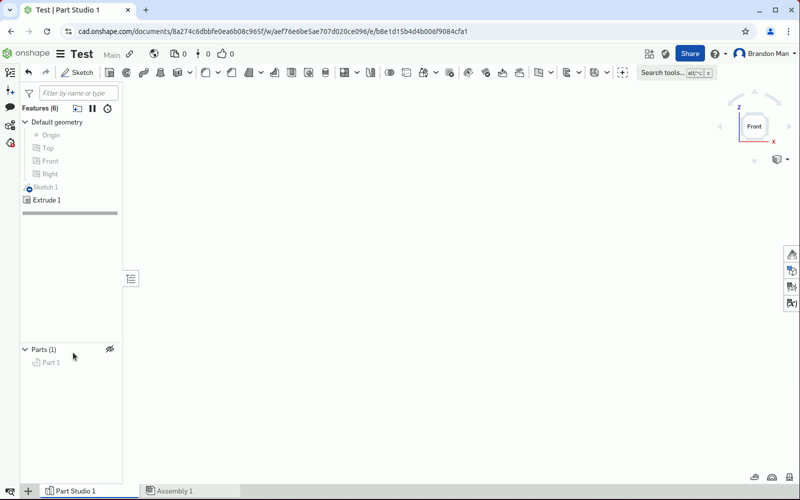
key_up(shift)
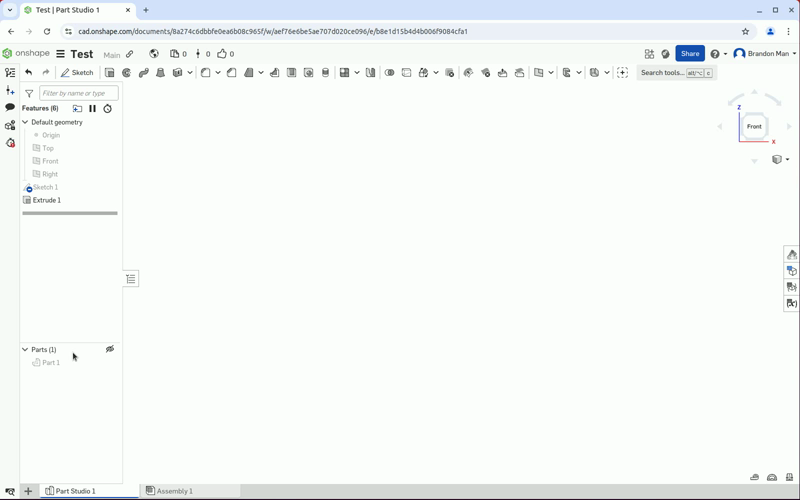
mouse_move(73, 352)
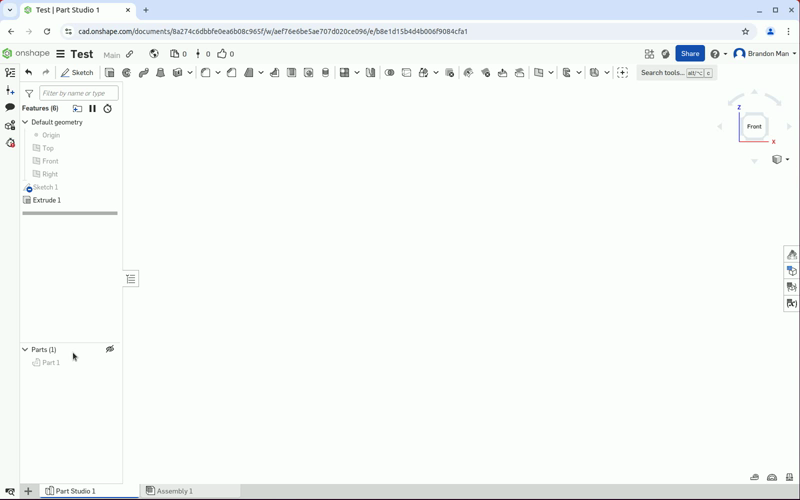
key(shift+y)
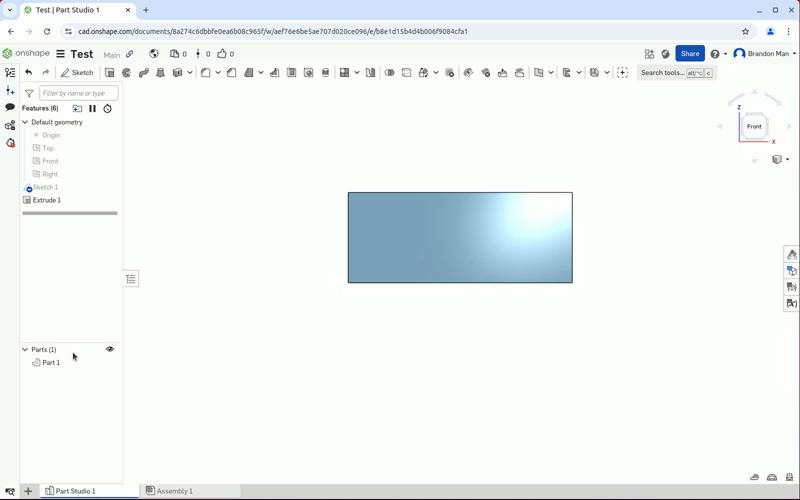
mouse_move(541, 75)
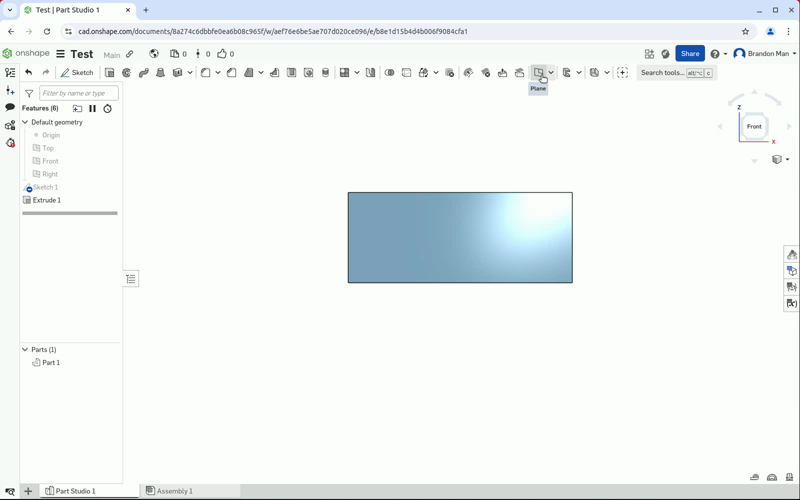
click(541, 75)
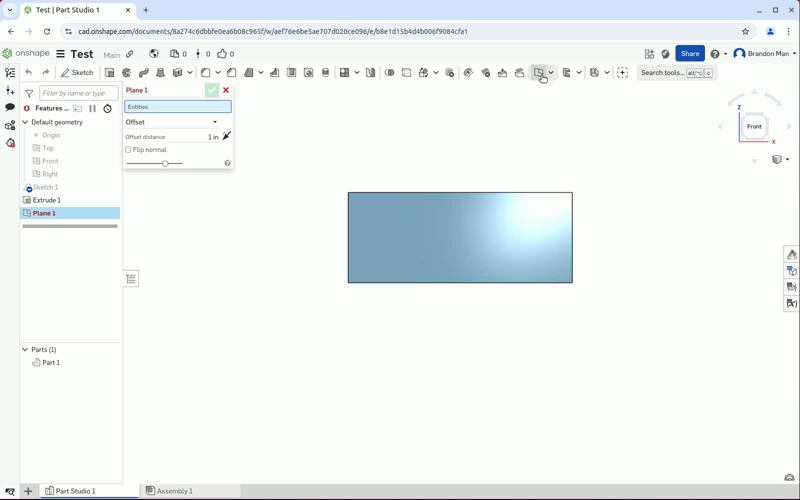
mouse_move(73, 163)
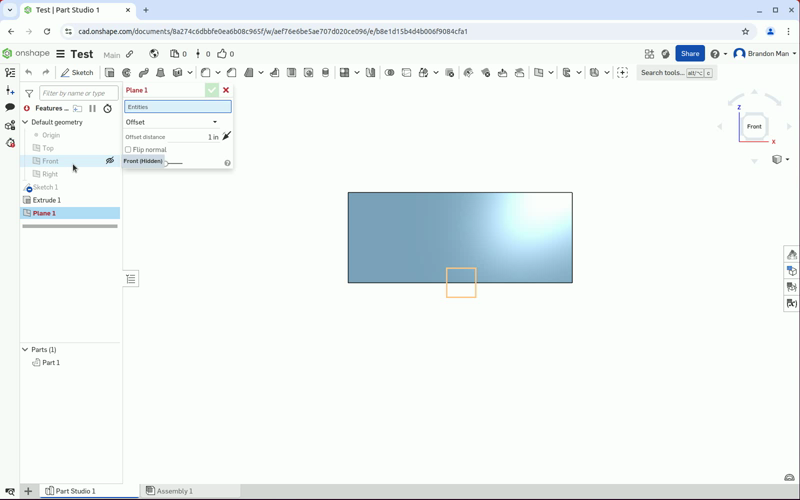
click(73, 163)
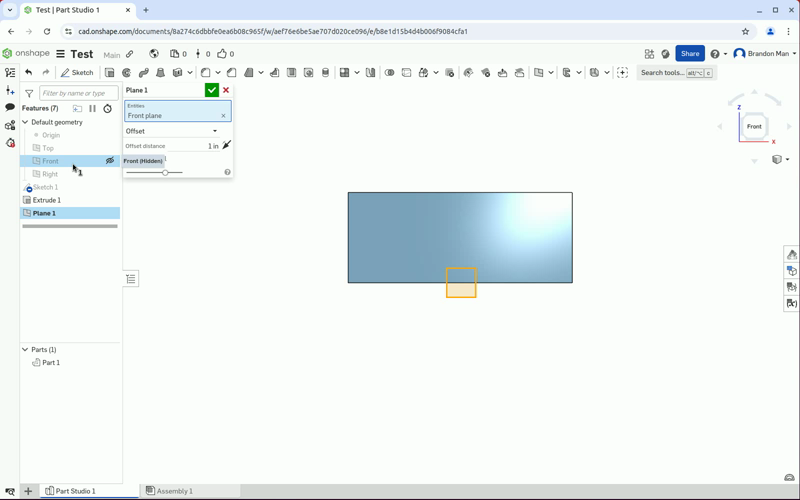
key(tab, 2)
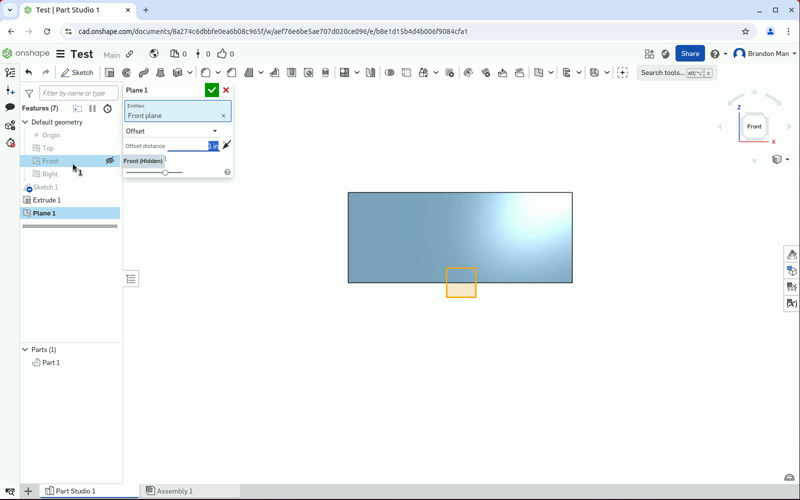
text(9.151)
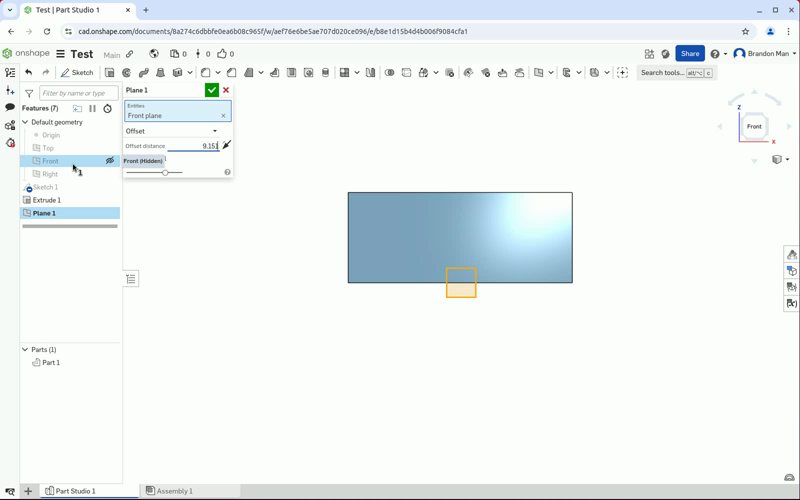
key(enter, 2)
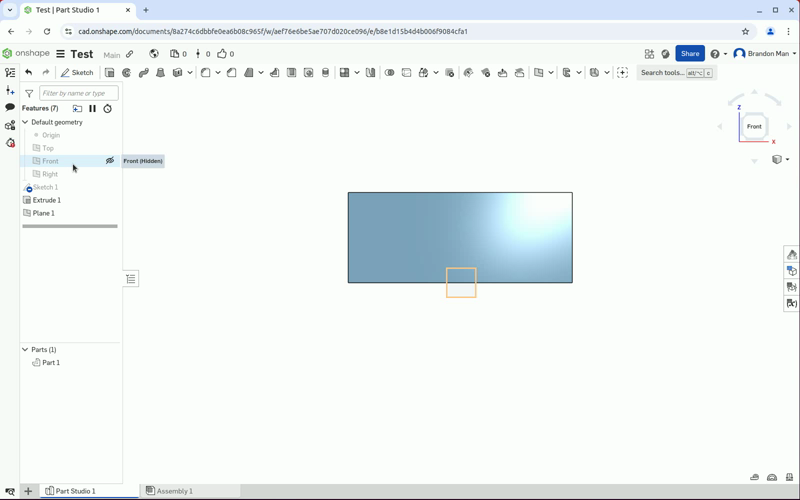
key(shift+s)
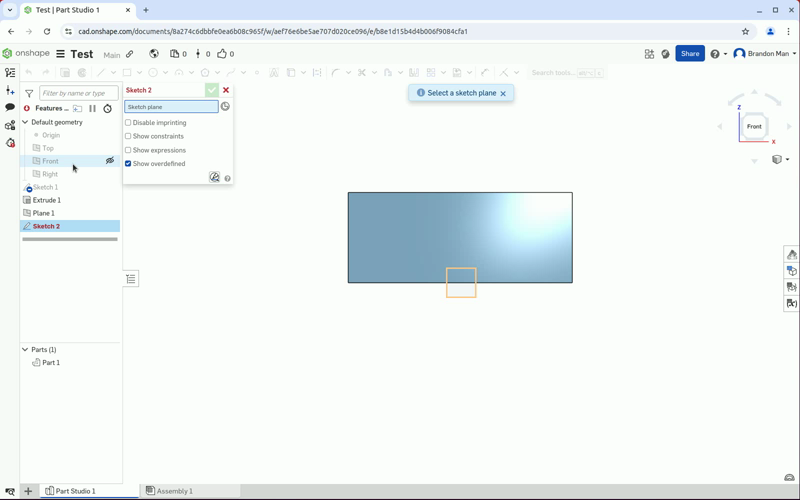
mouse_move(73, 215)
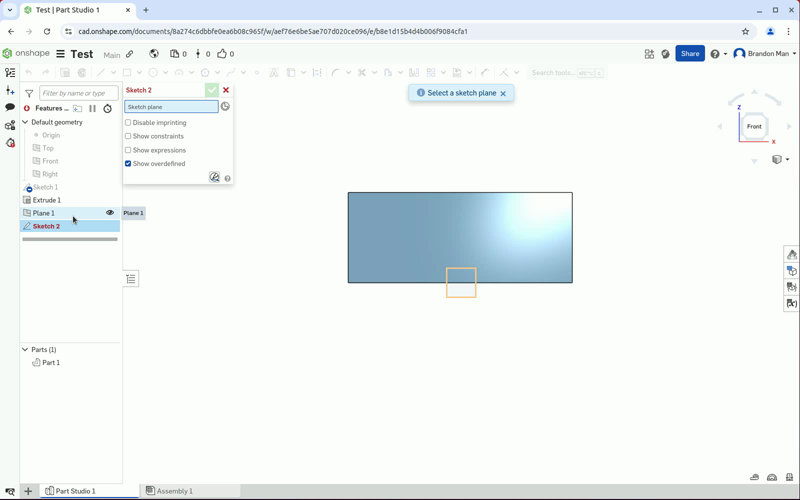
click(73, 215)
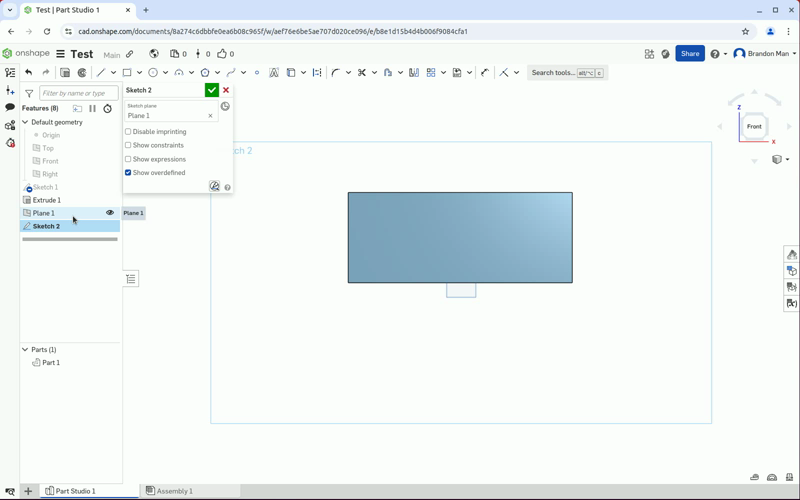
mouse_move(73, 352)
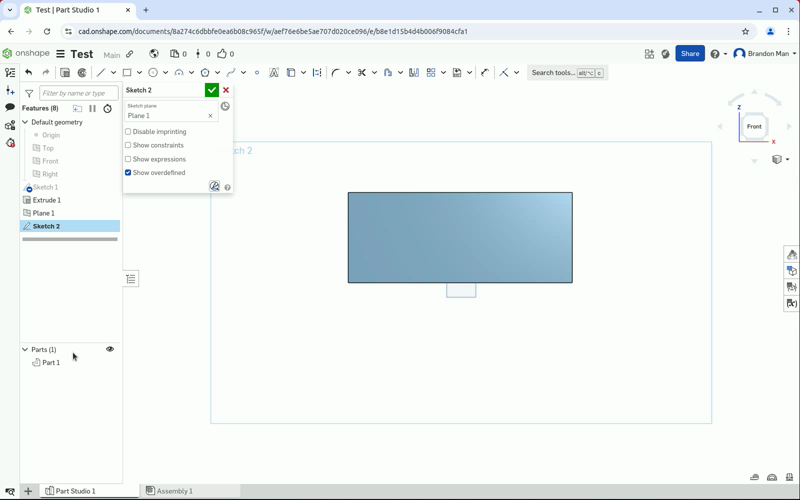
key(y)
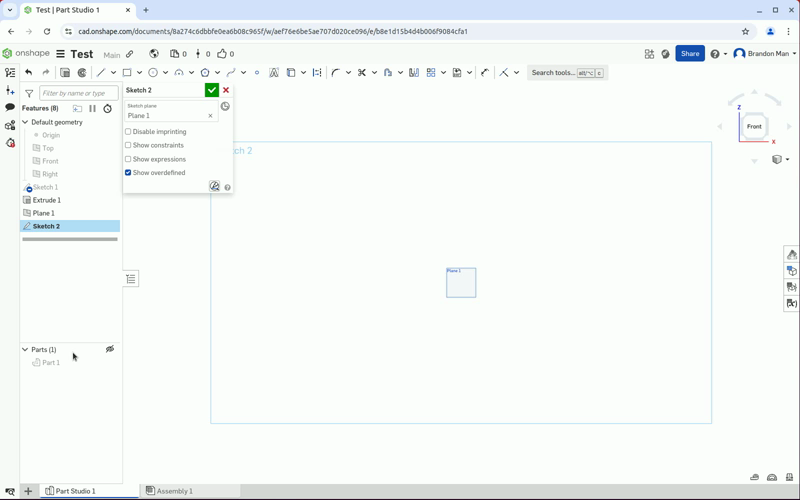
key(l)
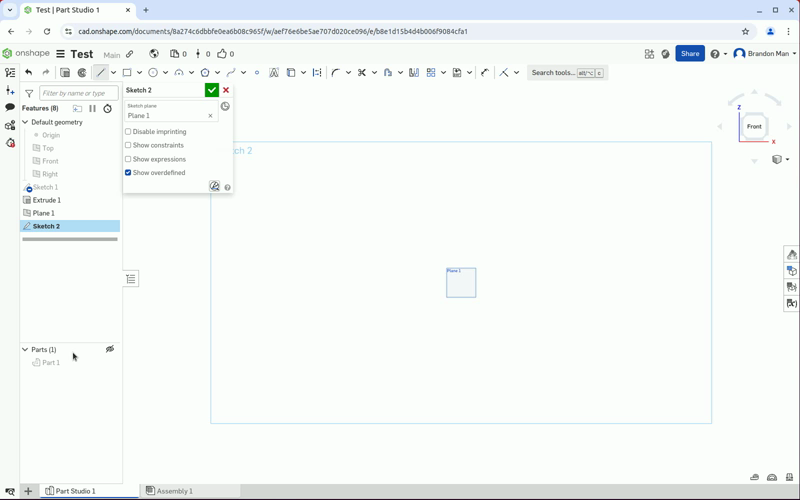
key_down(shift)
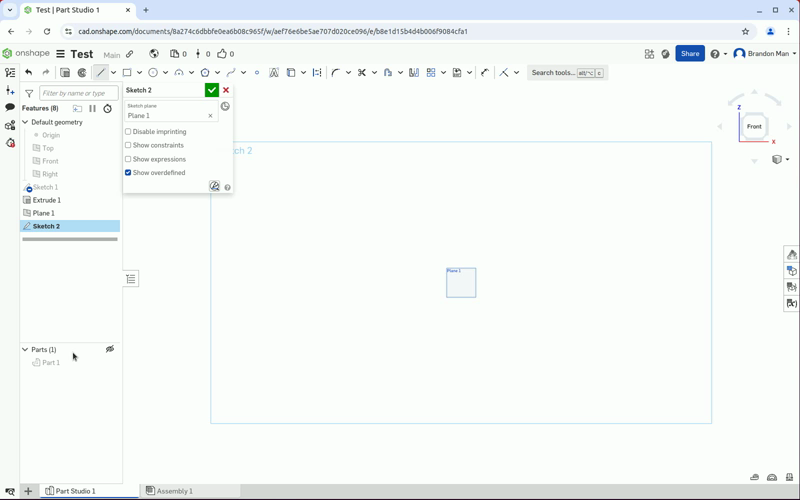
mouse_move(379, 192)
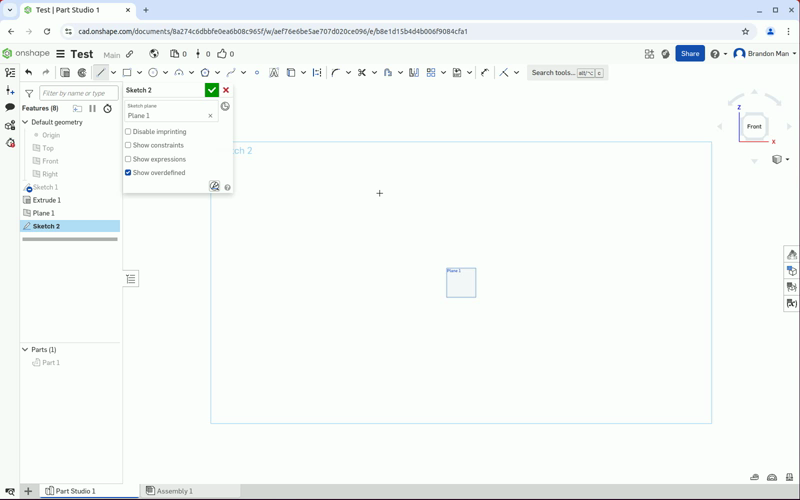
click(379, 192)
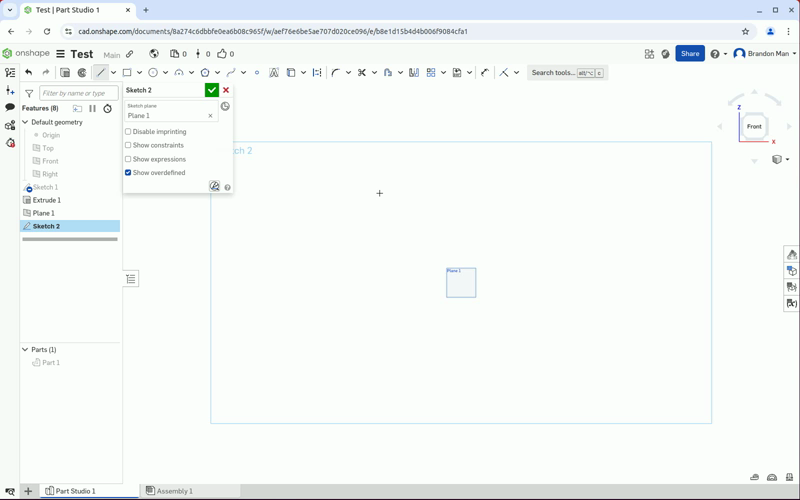
key_up(shift)
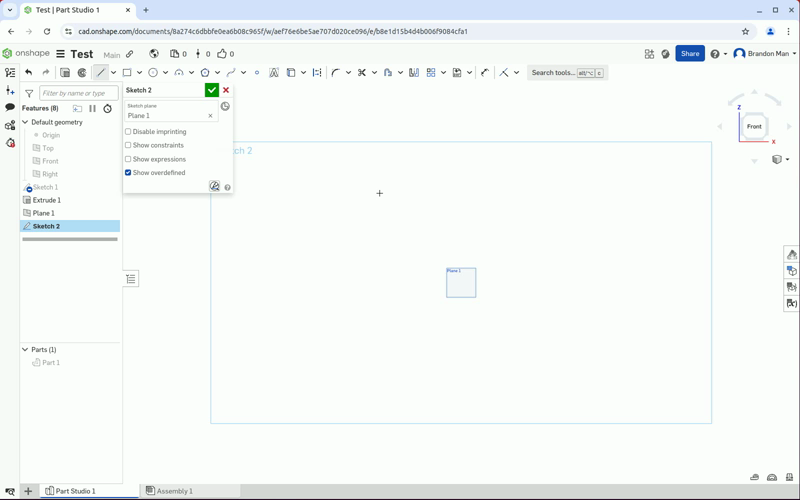
key_down(shift)
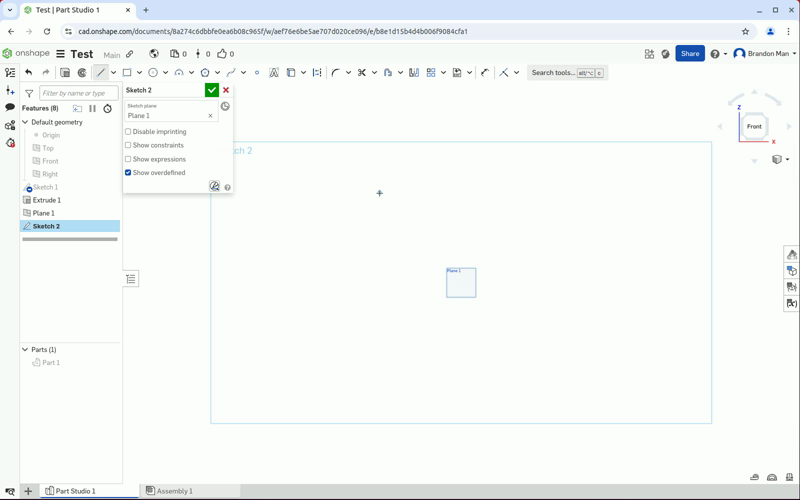
mouse_move(540, 192)
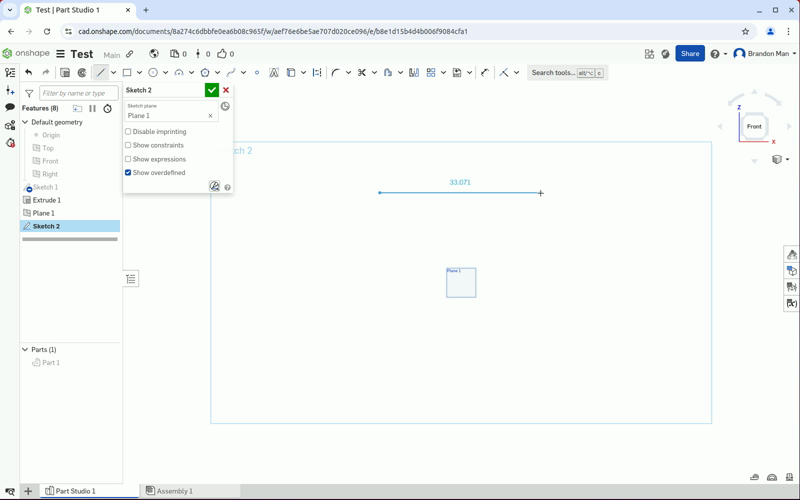
click(540, 192)
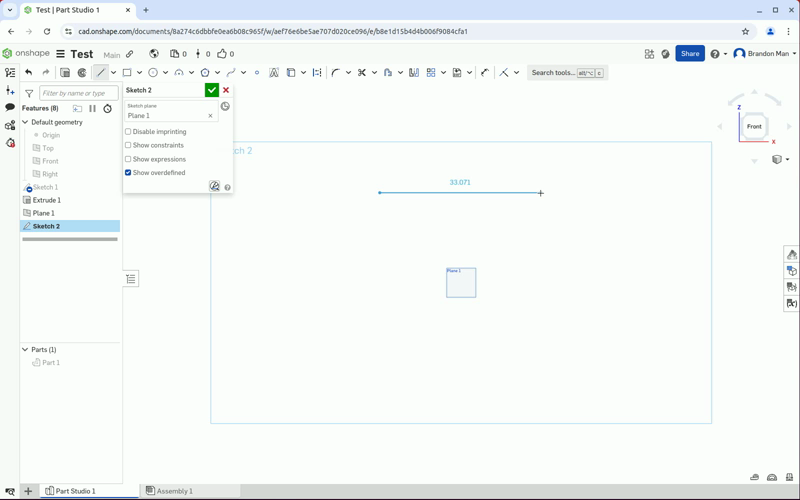
key_up(shift)
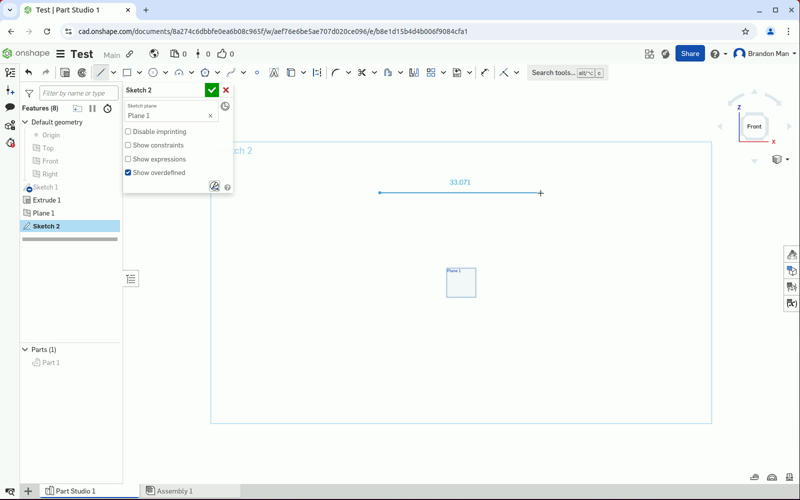
key(esc)
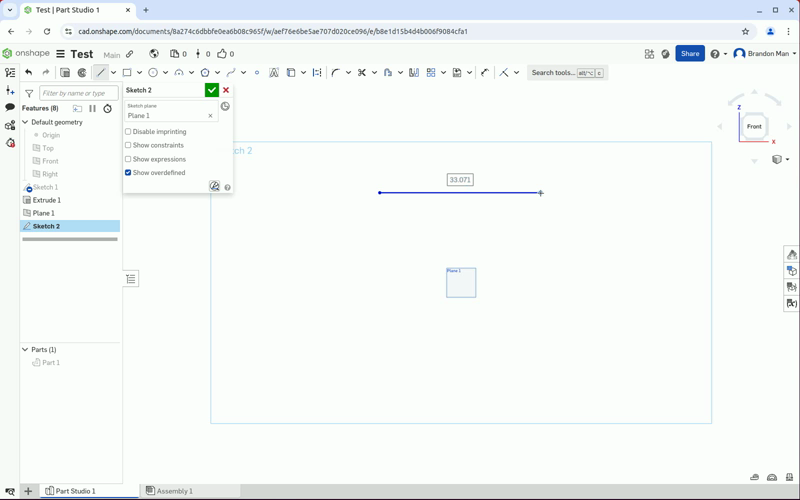
key(a)
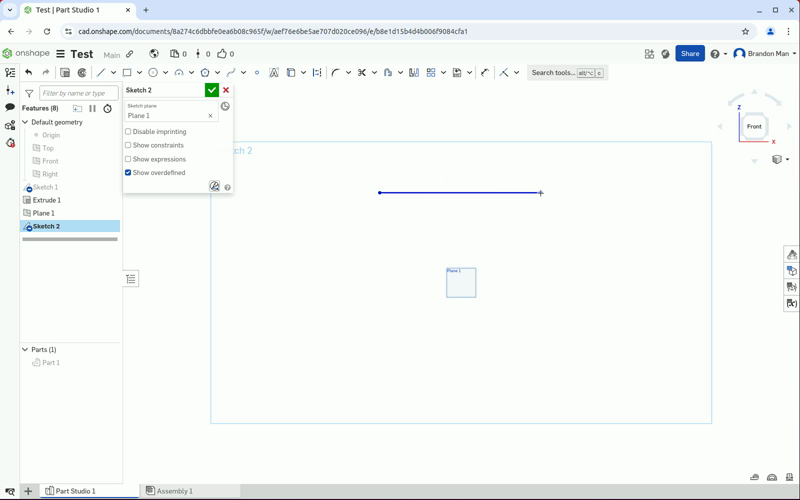
mouse_move(540, 192)
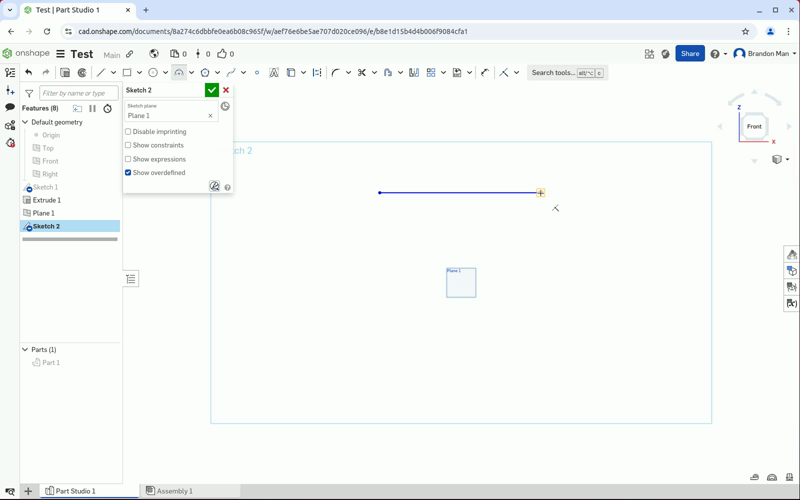
click(540, 192)
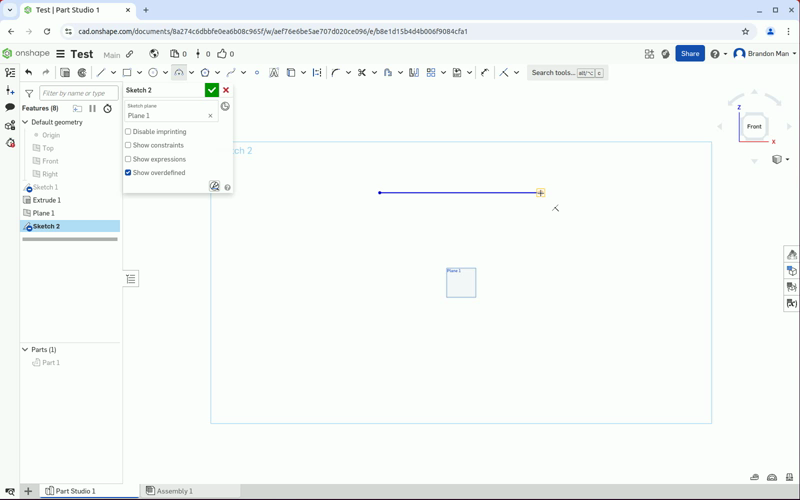
mouse_move(379, 192)
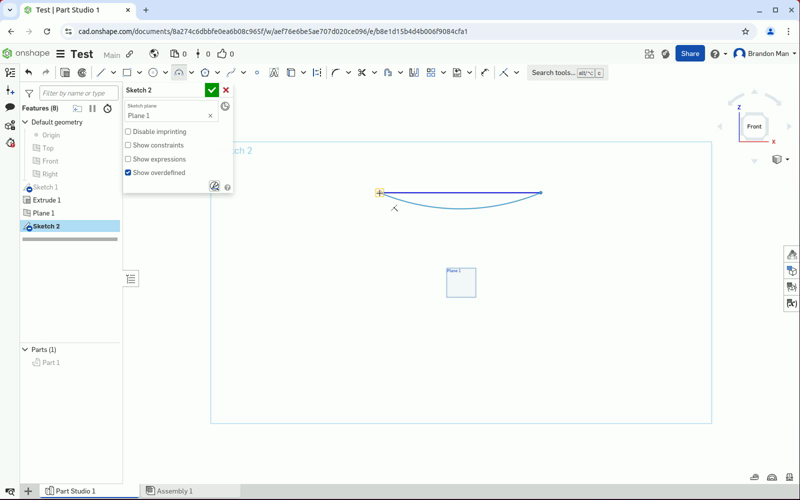
click(379, 192)
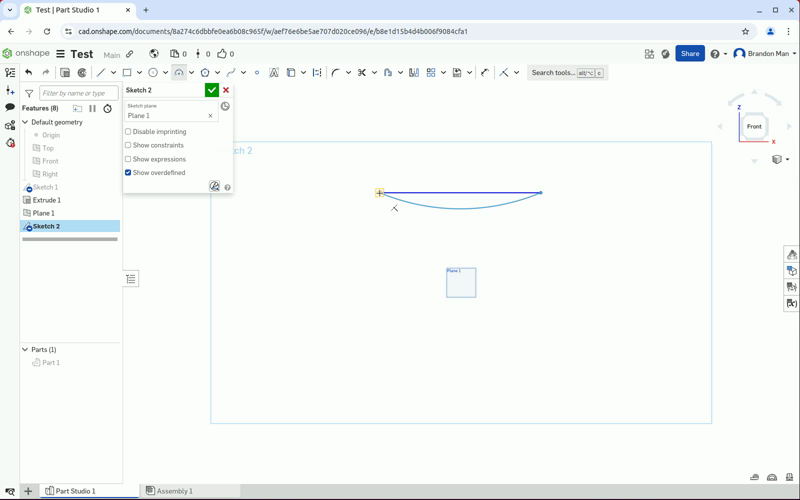
key_down(shift)
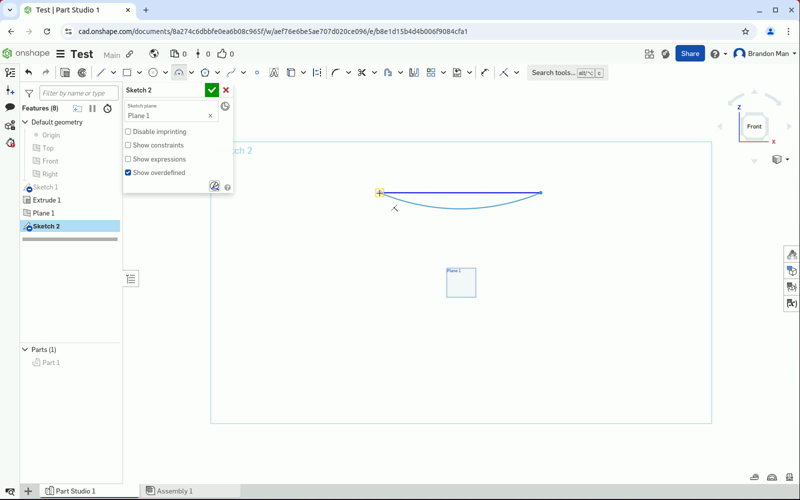
mouse_move(460, 114)
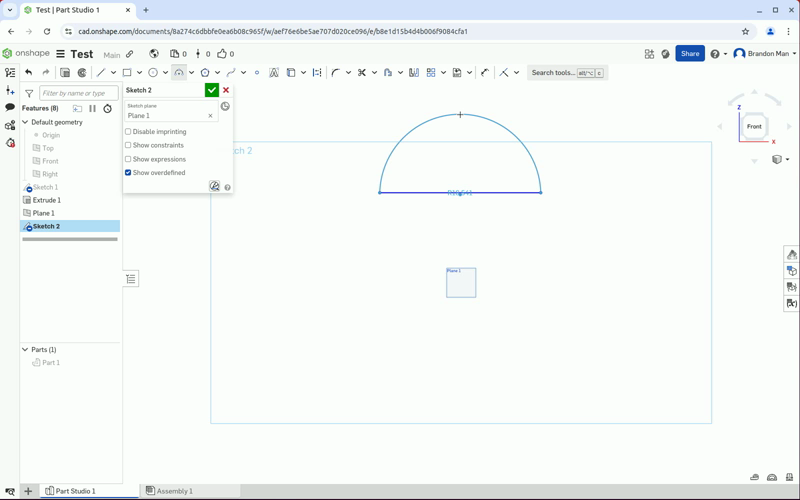
click(460, 114)
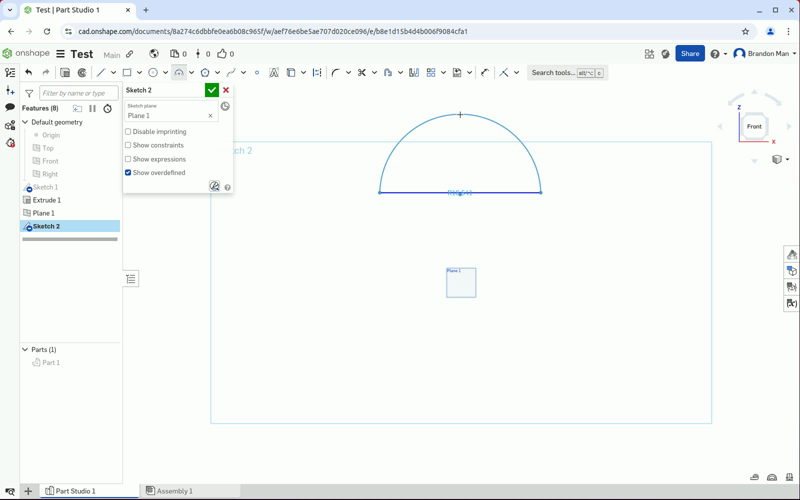
key_up(shift)
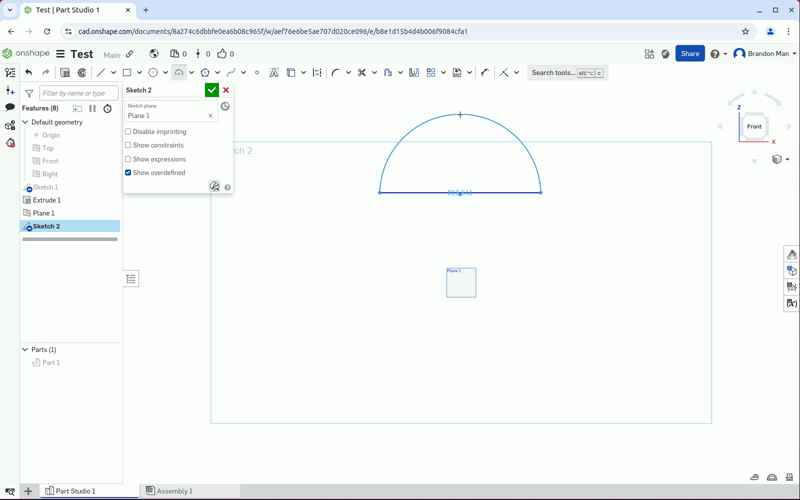
key(esc)
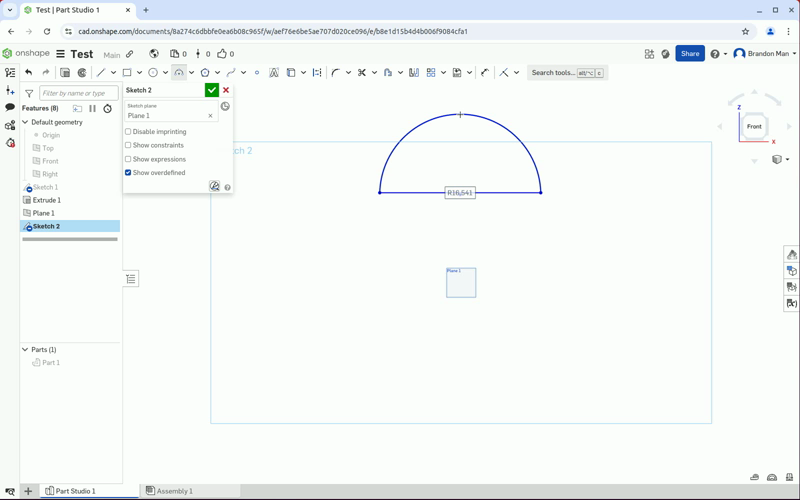
mouse_move(486, 138)
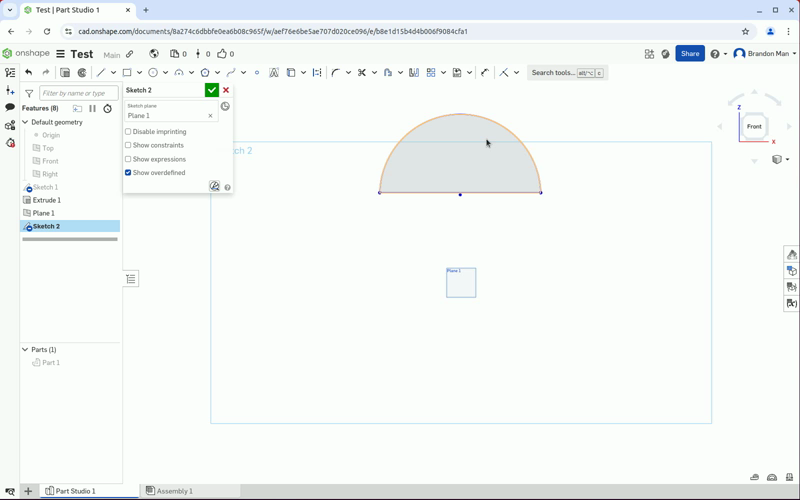
click(486, 138)
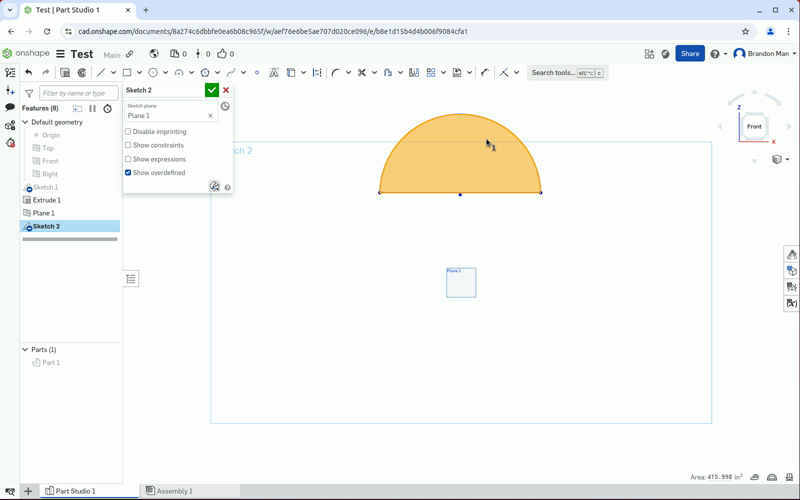
mouse_move(73, 352)
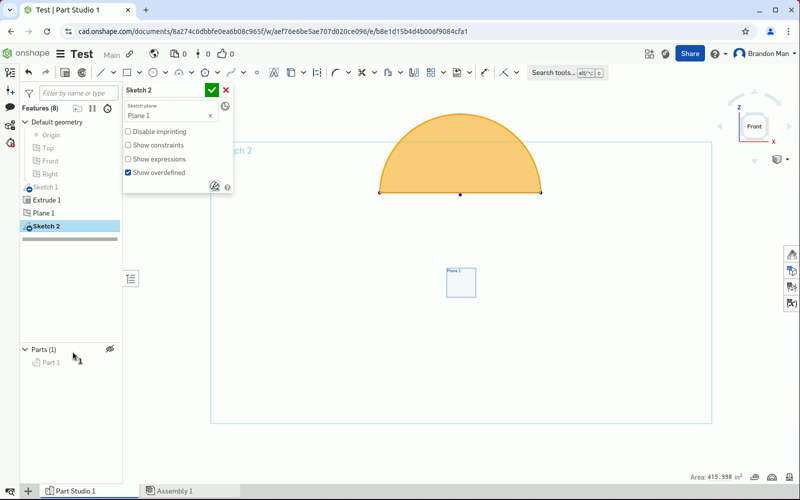
key(shift+y)
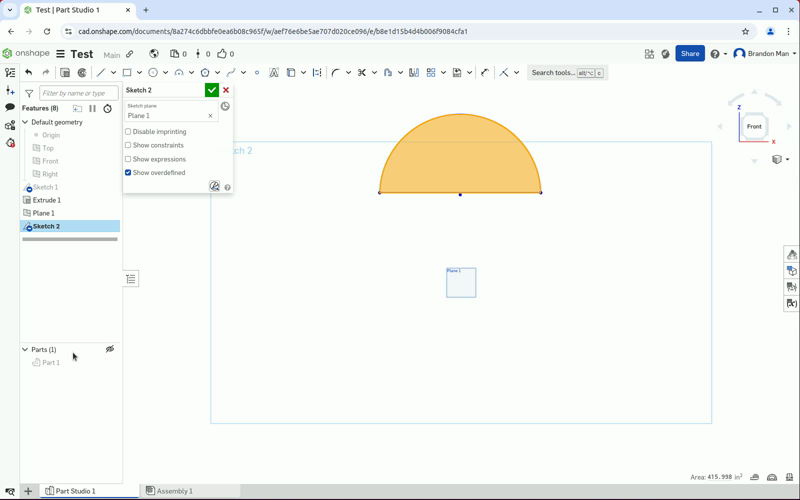
key(shift+e)
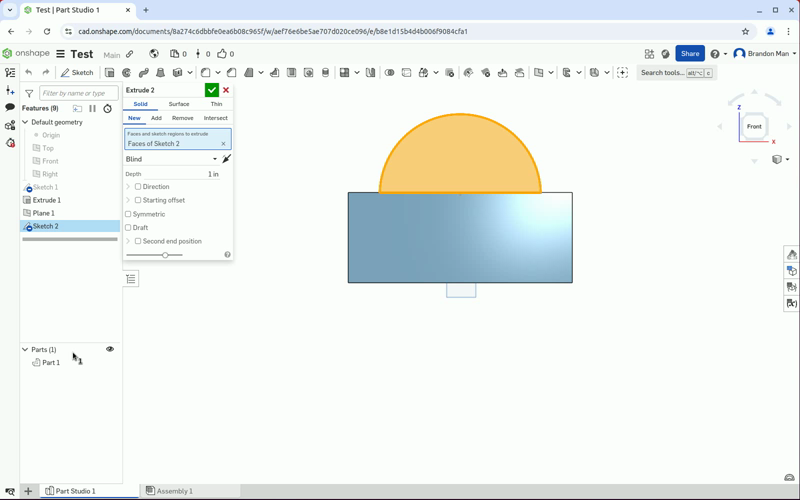
mouse_move(143, 106)
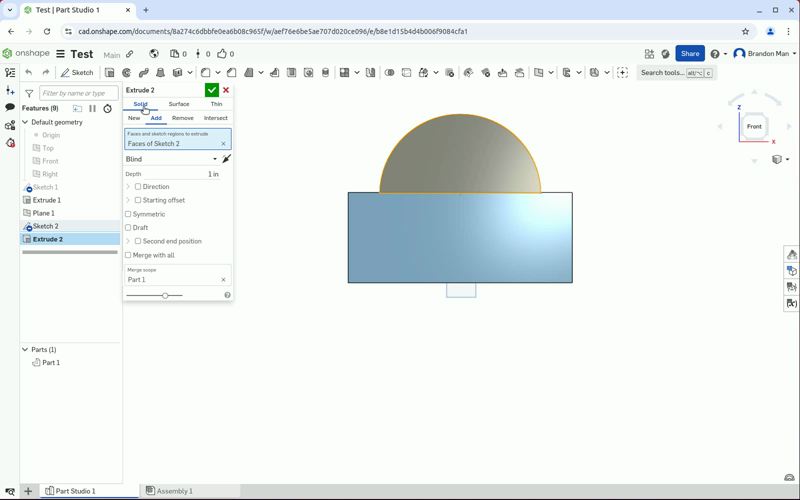
click(143, 106)
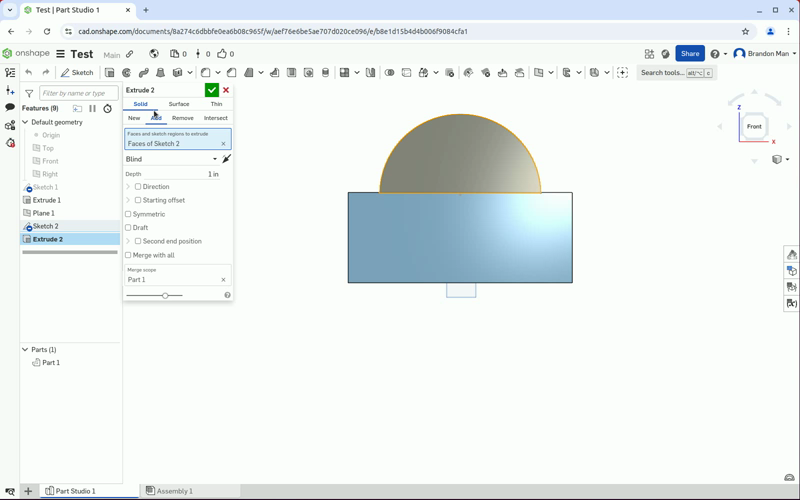
mouse_move(186, 120)
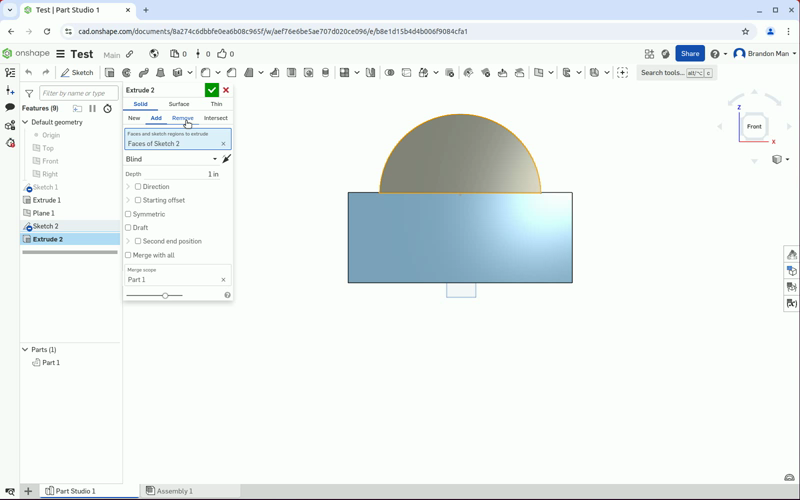
click(186, 120)
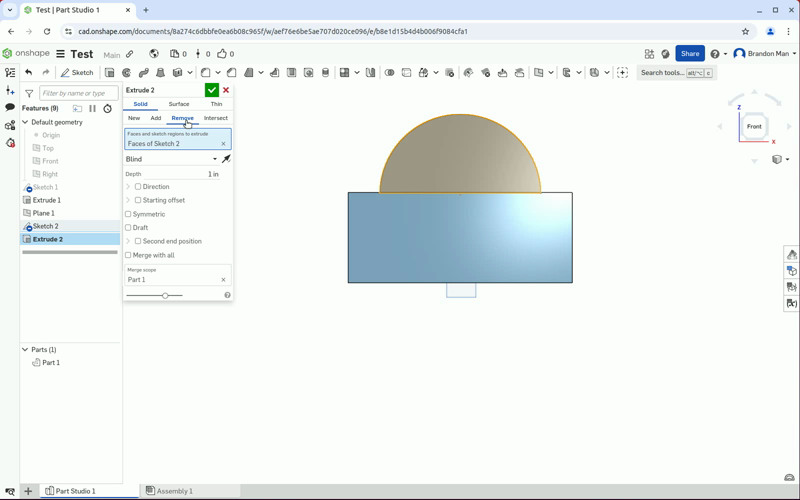
key(tab, 4)
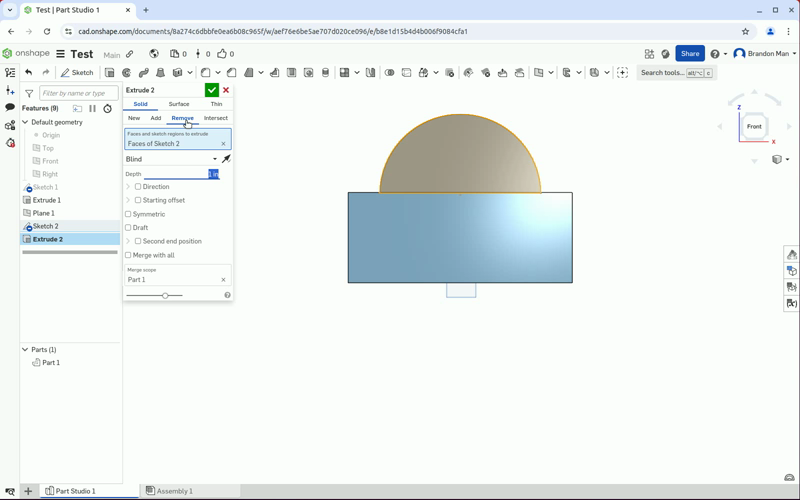
text(23.108)
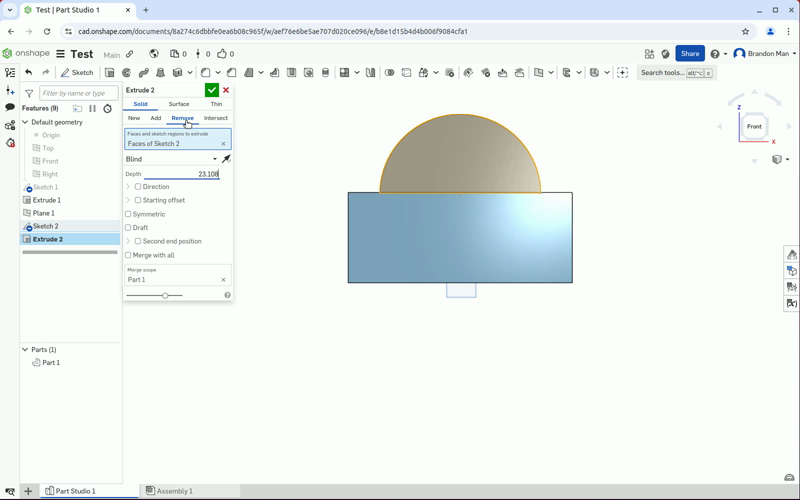
key(tab, 6)
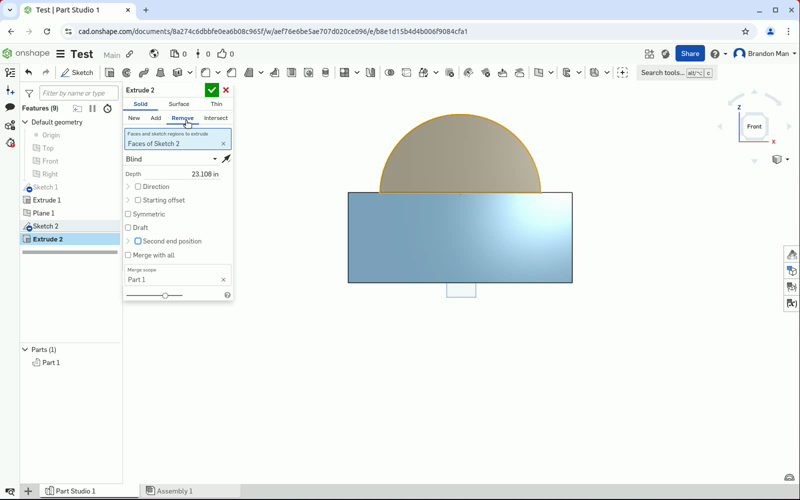
key(space)
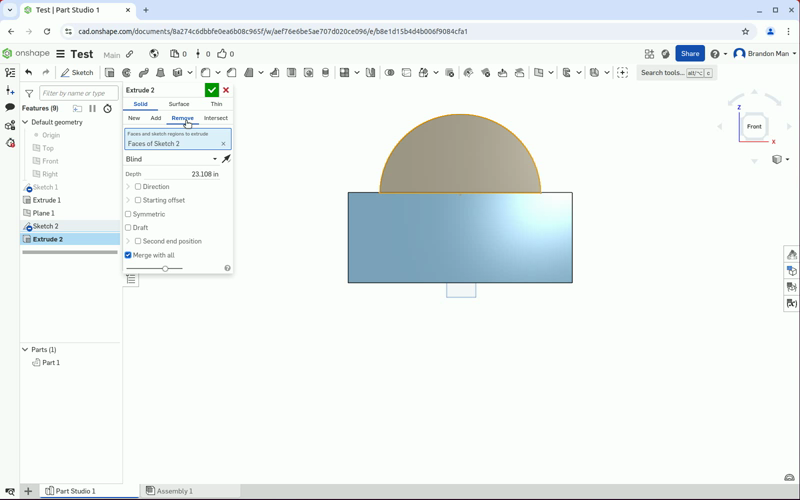
key(enter)
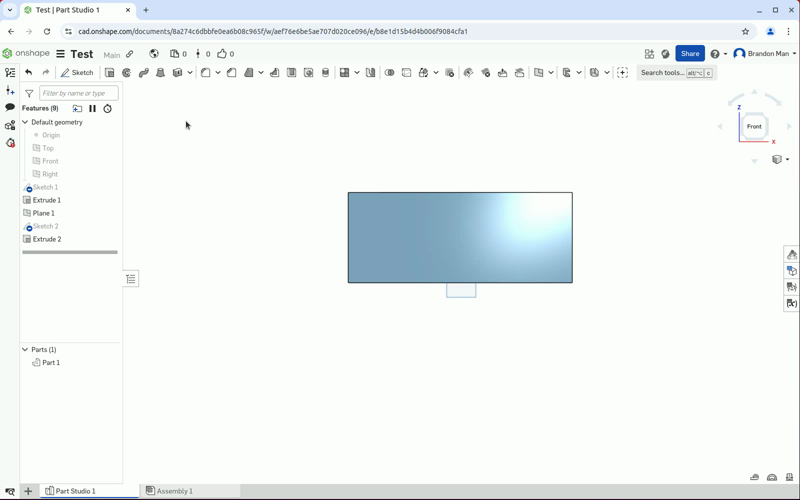
key(shift+h)
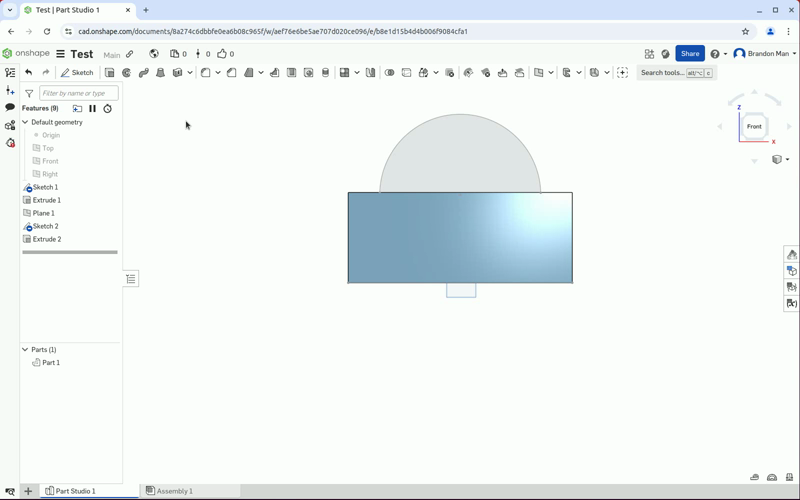
key(shift+h)
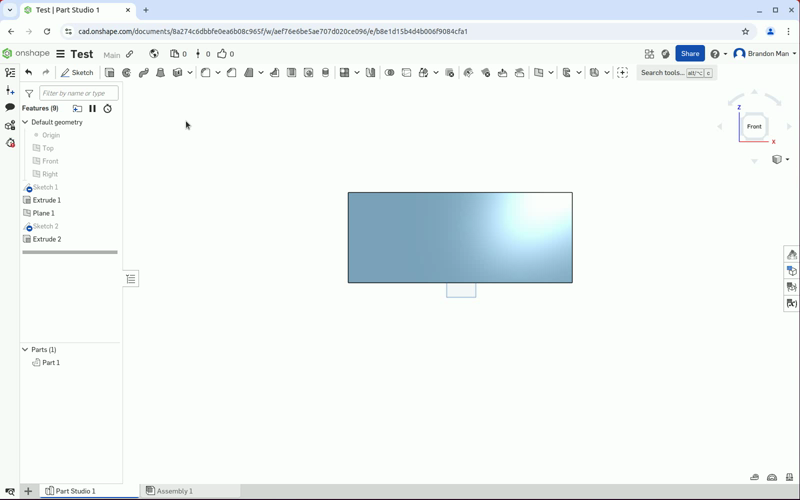
mouse_move(73, 189)
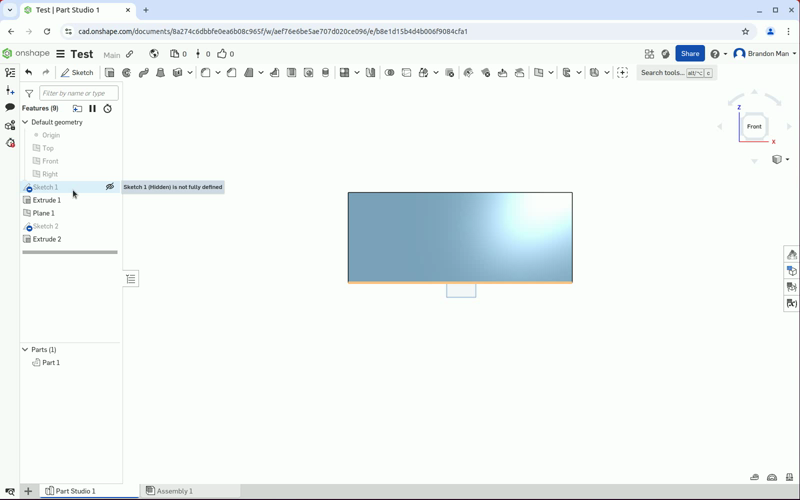
click(73, 189)
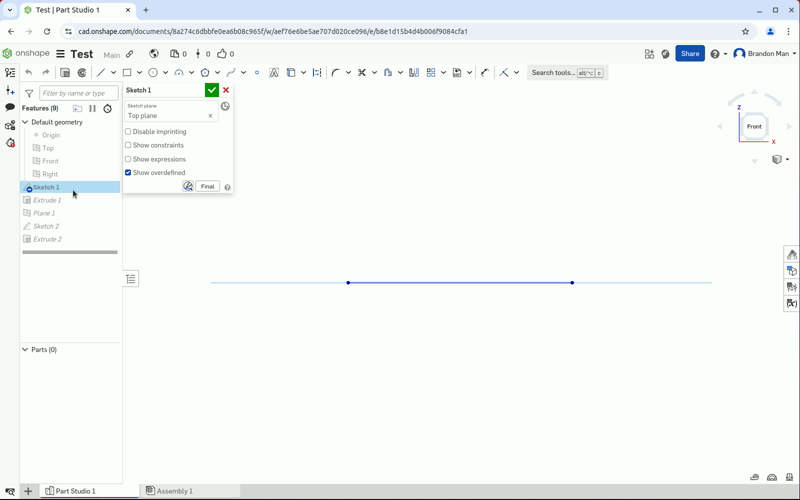
mouse_move(229, 92)
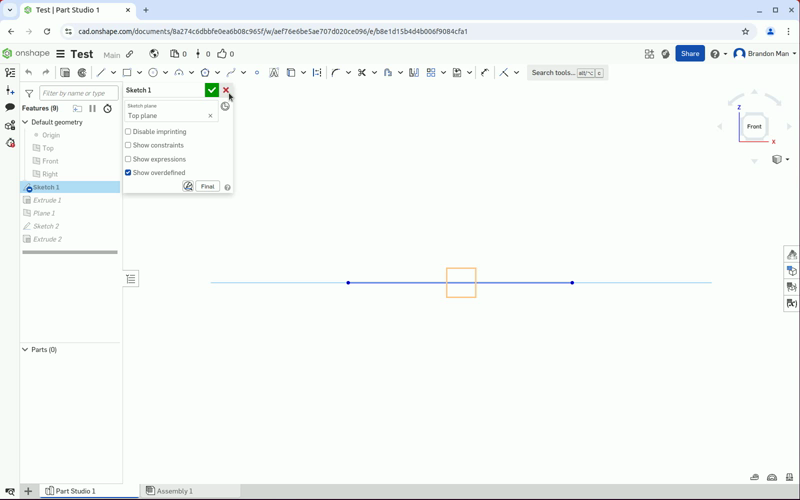
click(229, 92)
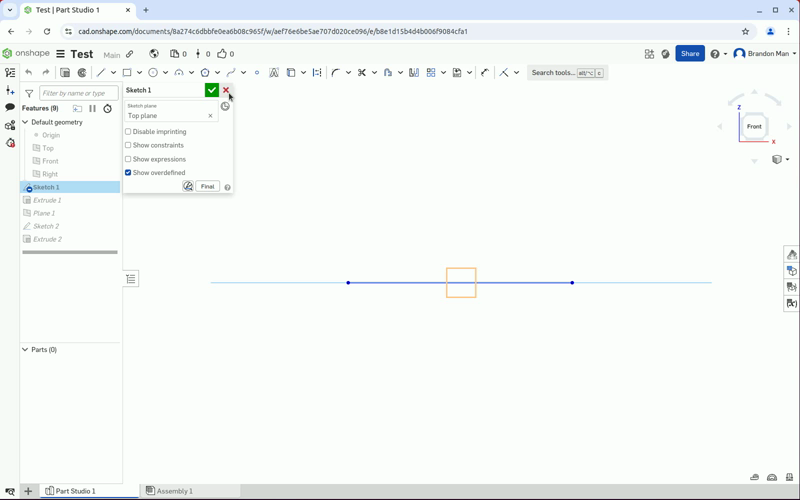
key(shift+s)
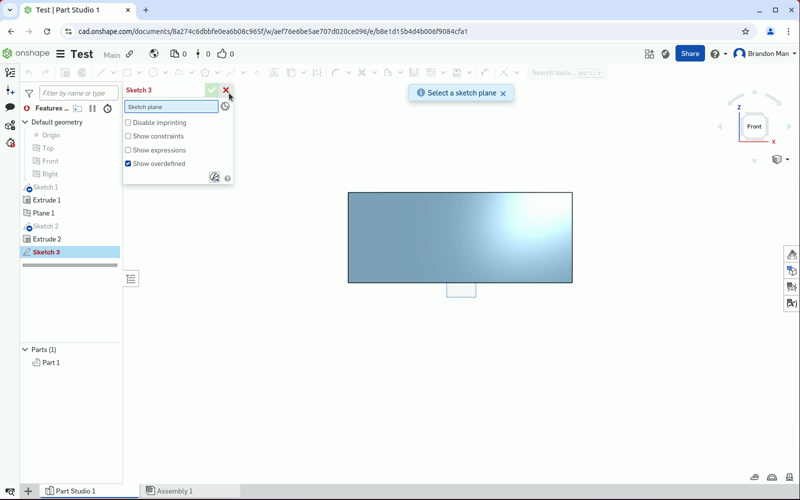
mouse_move(73, 215)
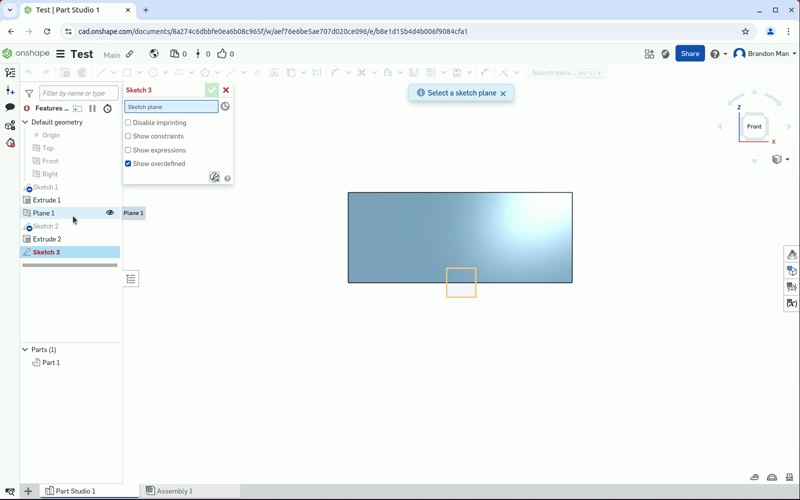
click(73, 215)
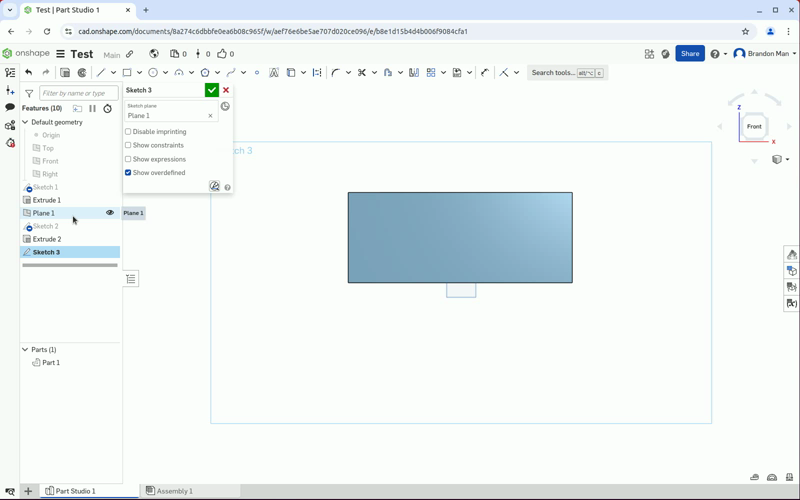
mouse_move(73, 352)
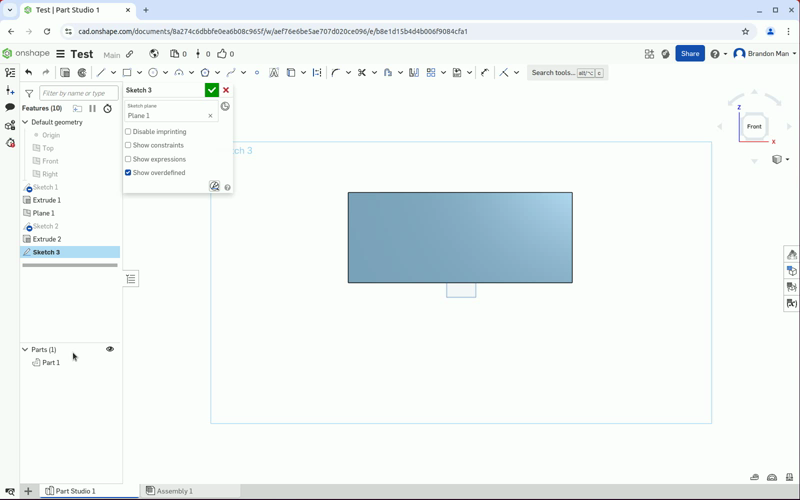
key(y)
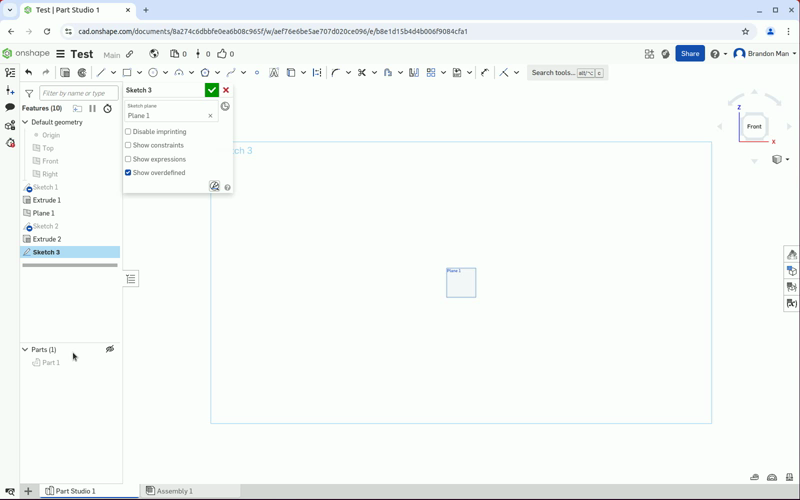
key(a)
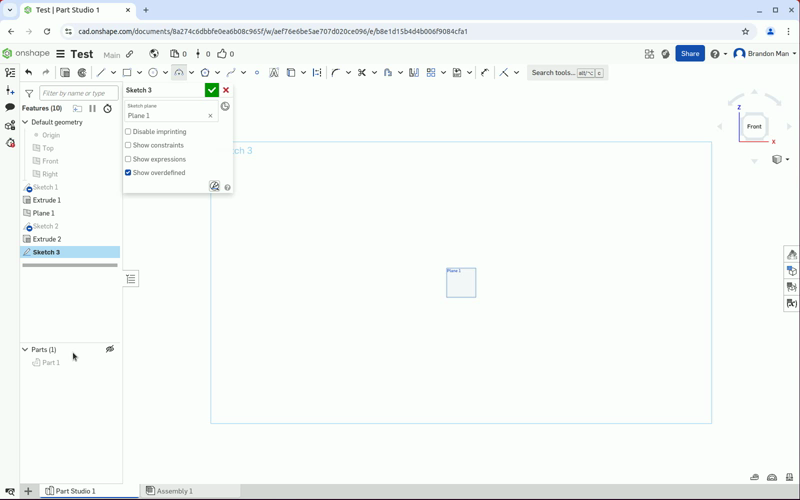
key_down(shift)
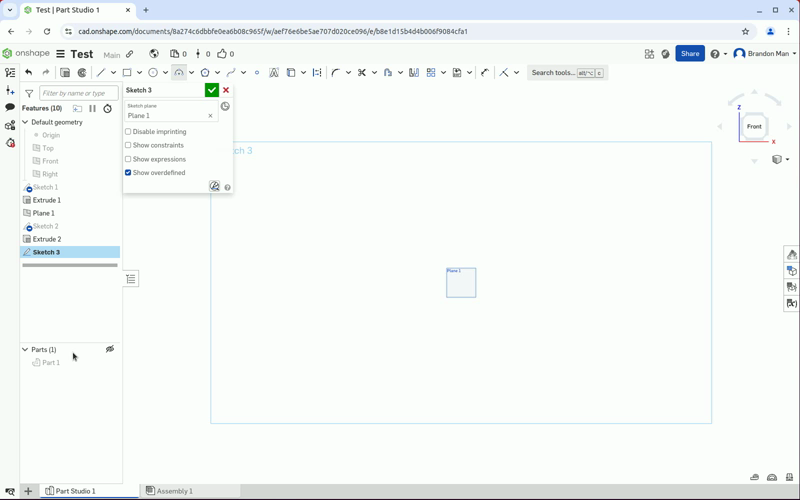
mouse_move(379, 192)
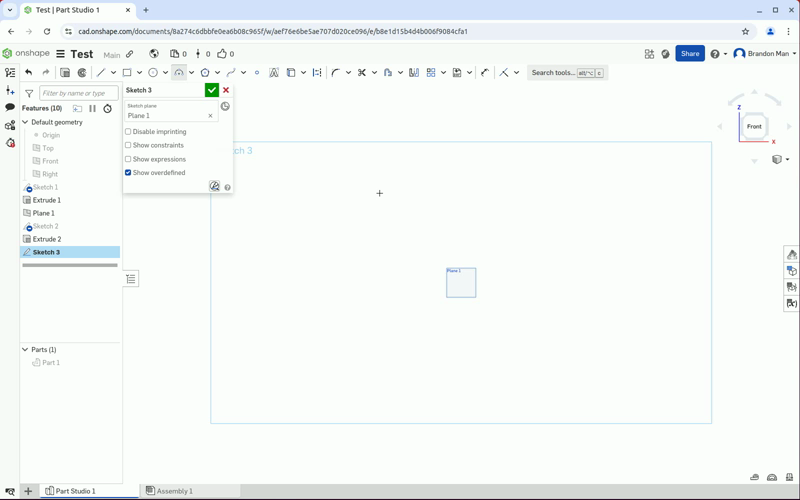
click(379, 192)
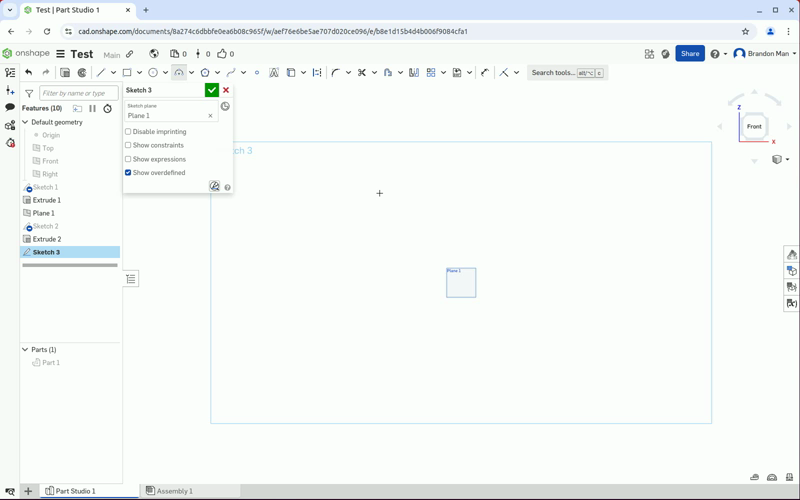
key_up(shift)
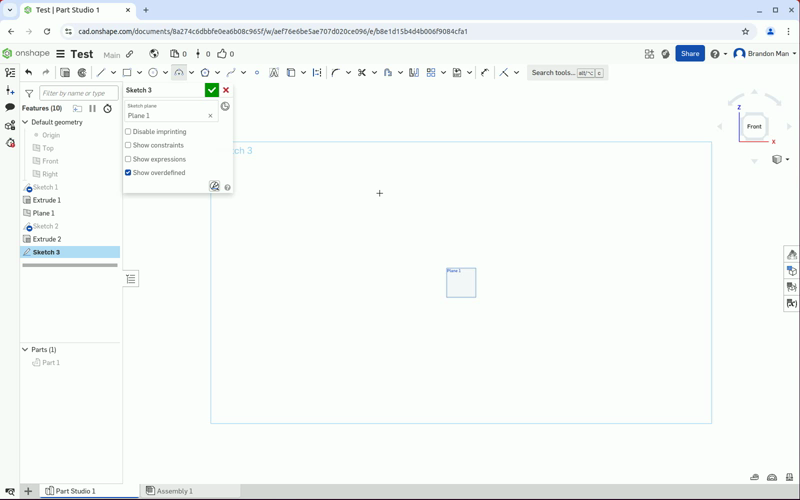
key_down(shift)
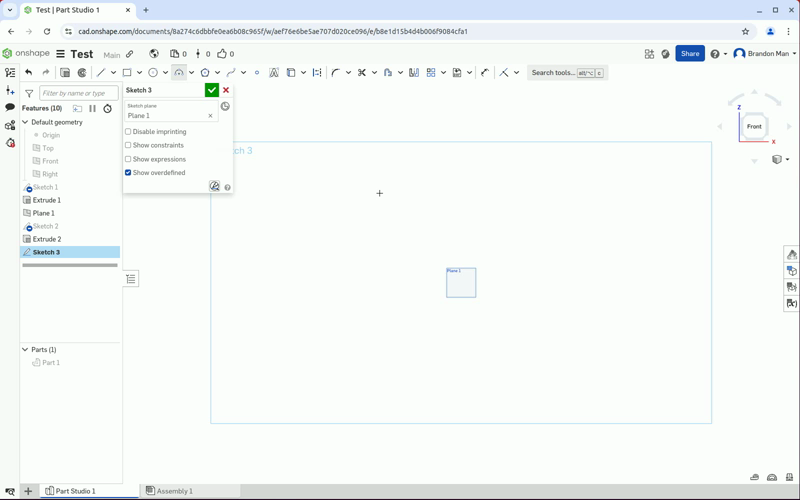
mouse_move(540, 192)
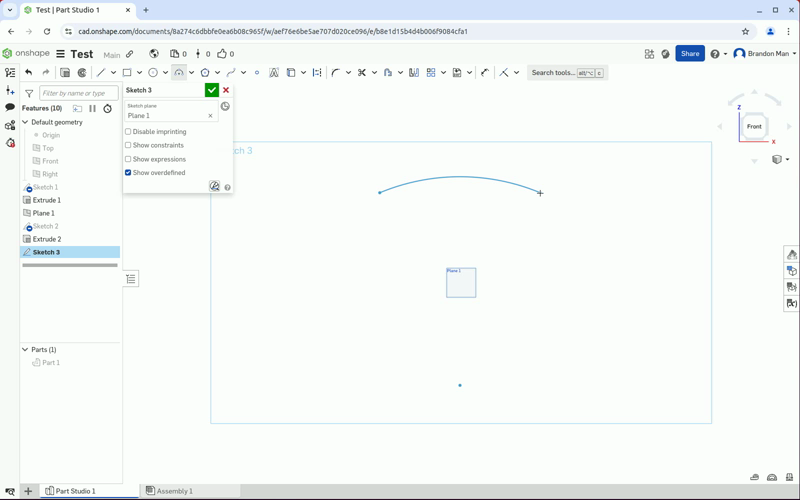
click(540, 192)
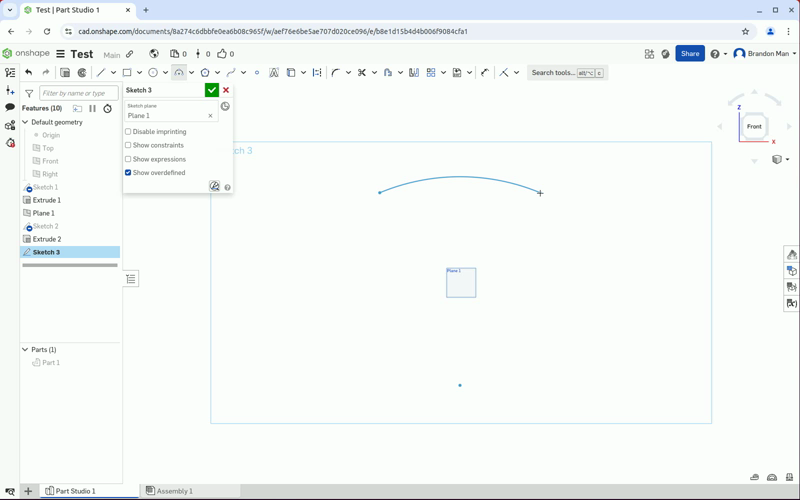
mouse_move(459, 232)
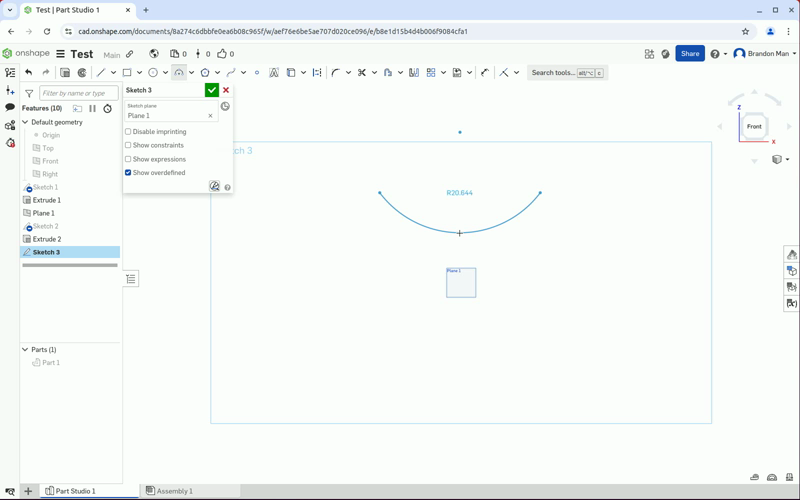
click(459, 232)
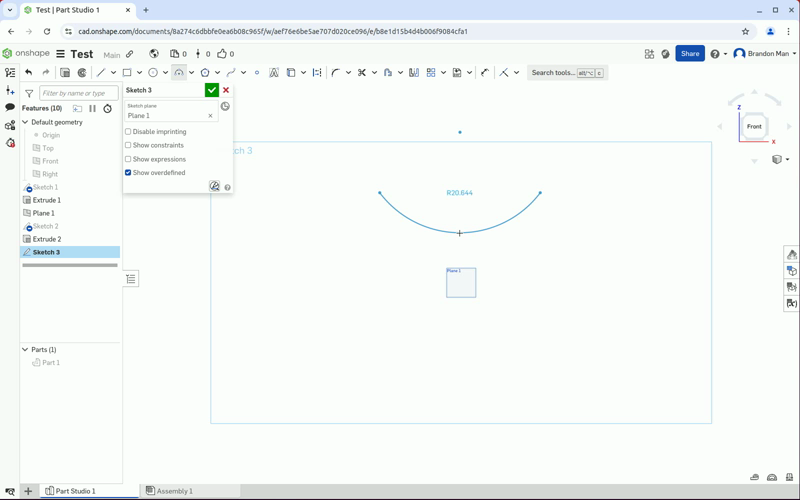
key_up(shift)
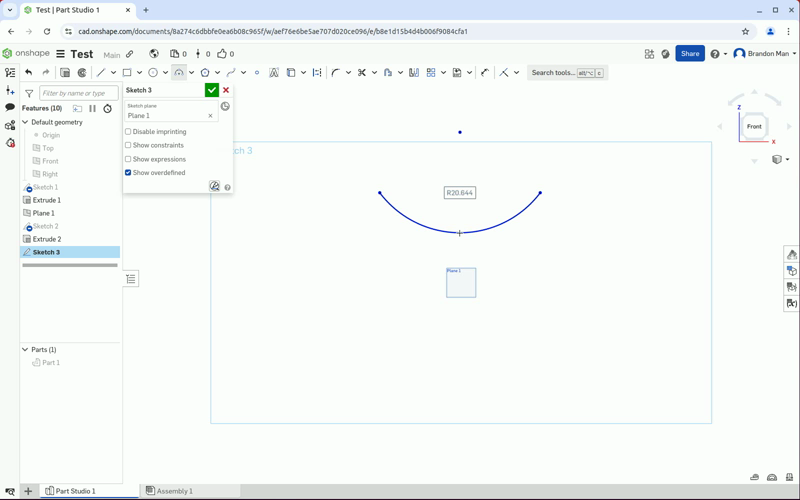
key(esc)
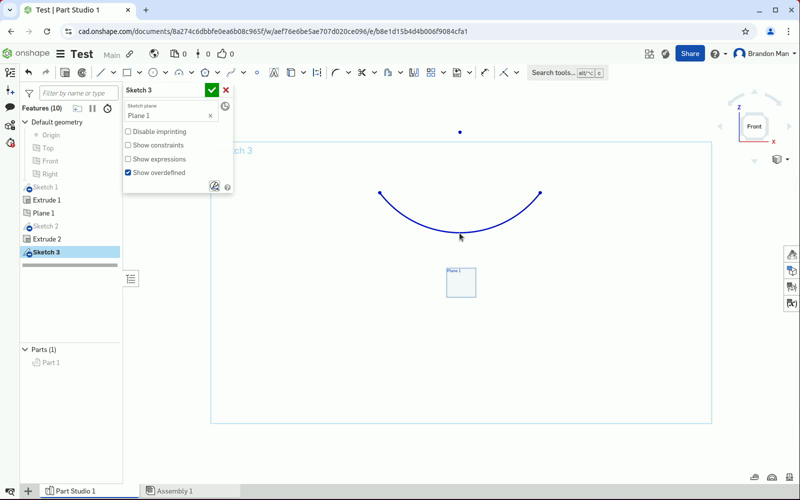
key(l)
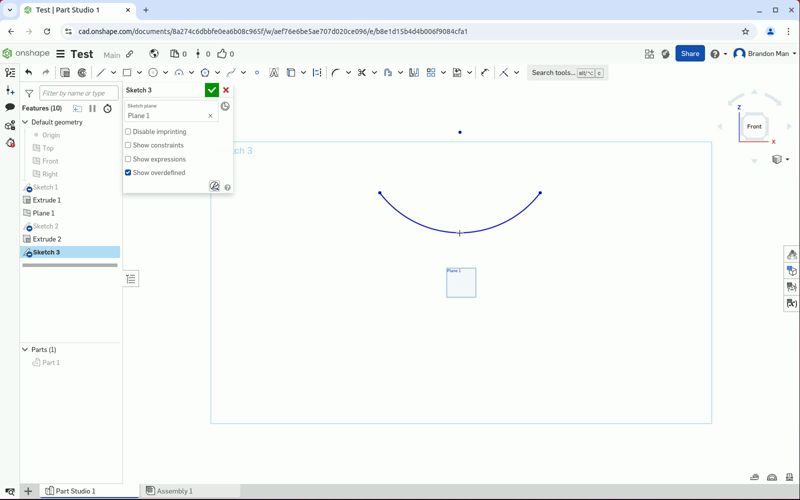
mouse_move(540, 192)
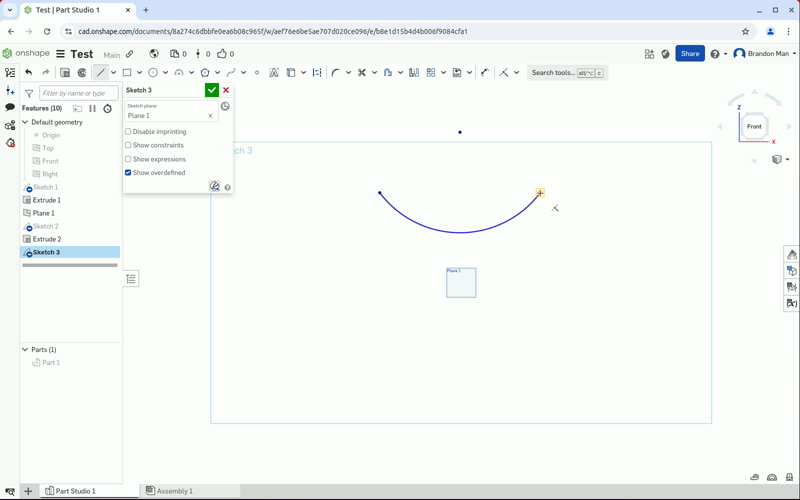
click(540, 192)
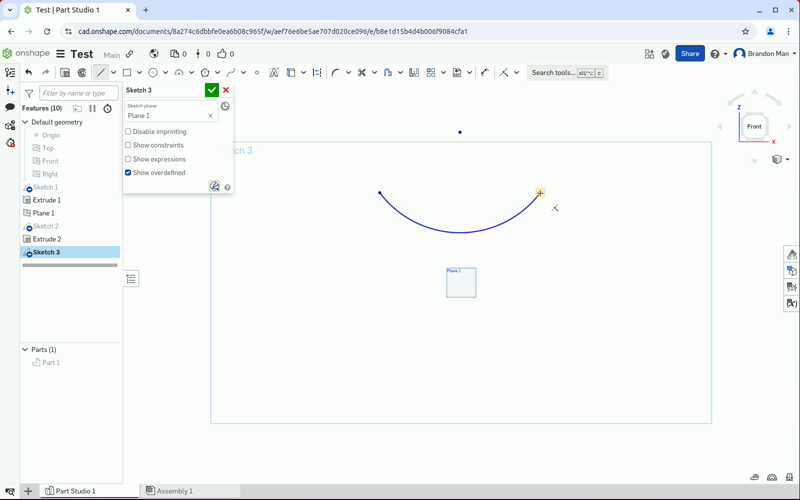
key_down(shift)
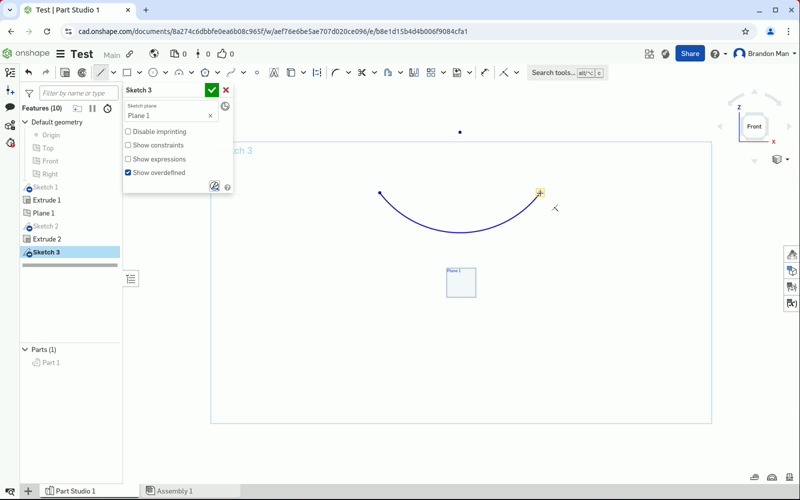
mouse_move(379, 192)
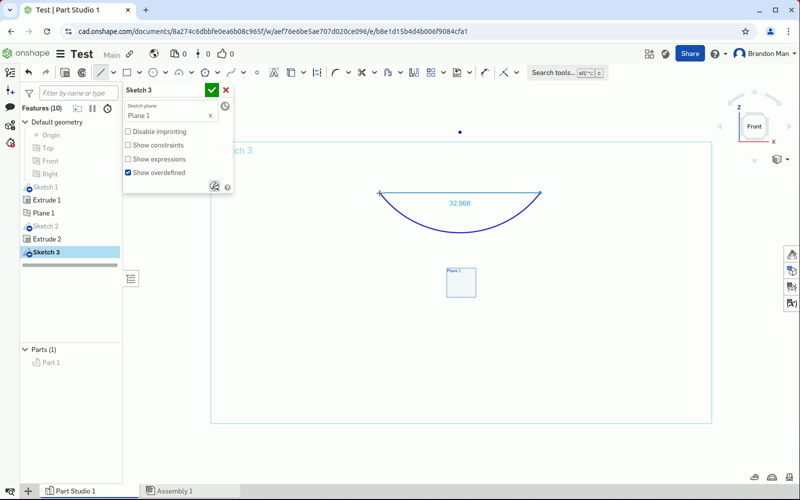
key_up(shift)
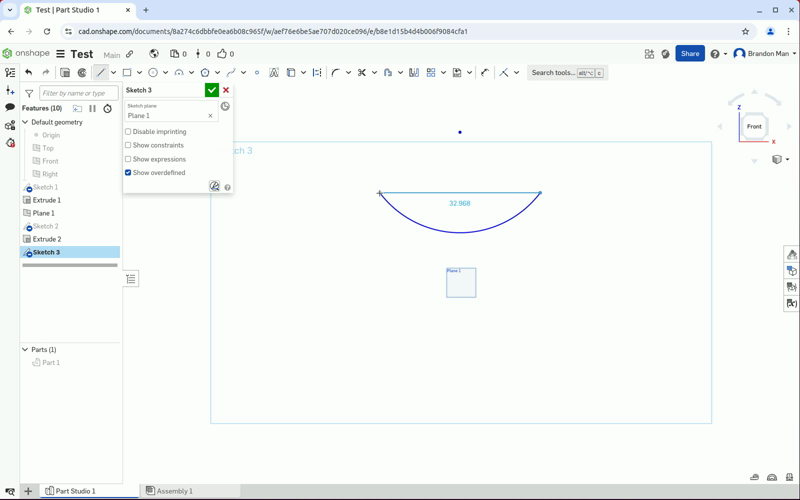
click(379, 192)
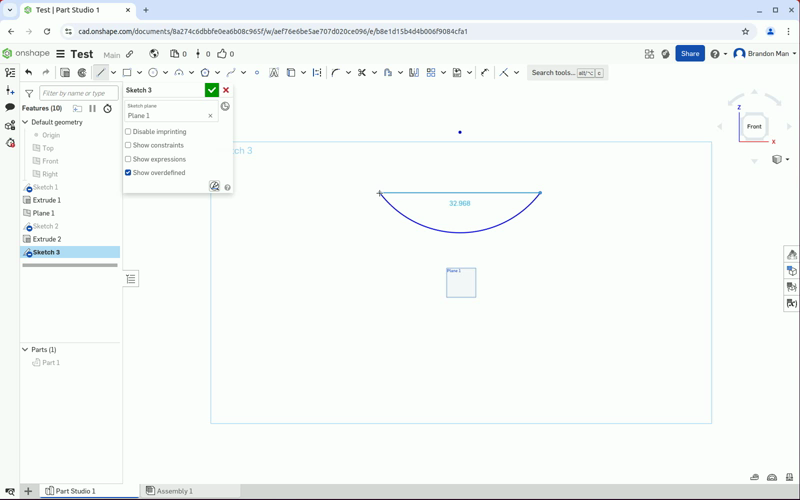
key(esc)
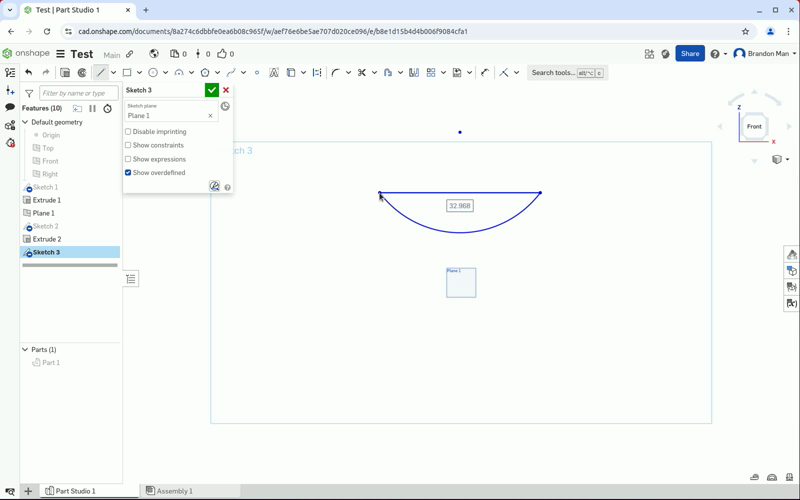
mouse_move(493, 220)
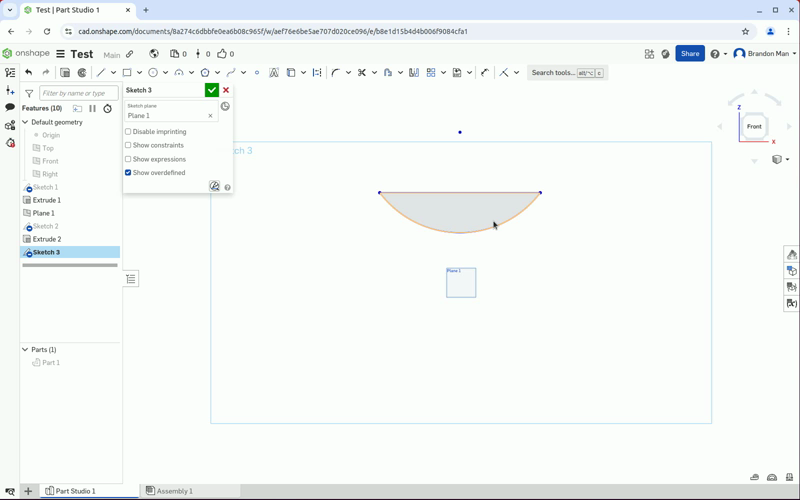
click(493, 220)
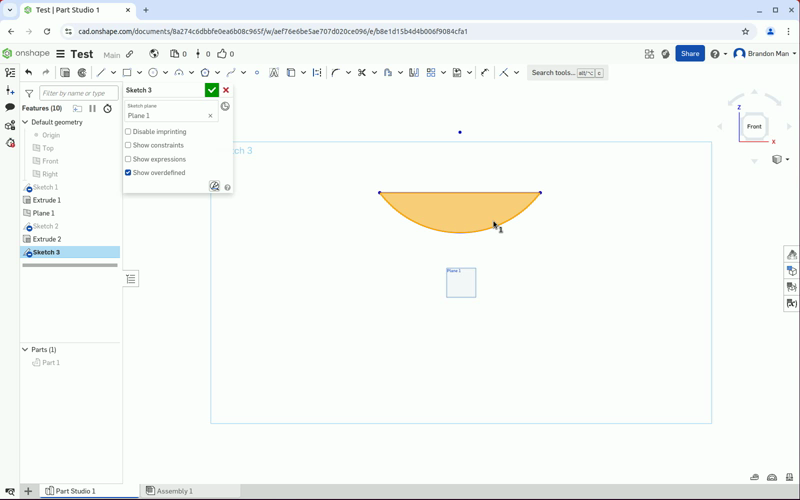
mouse_move(73, 352)
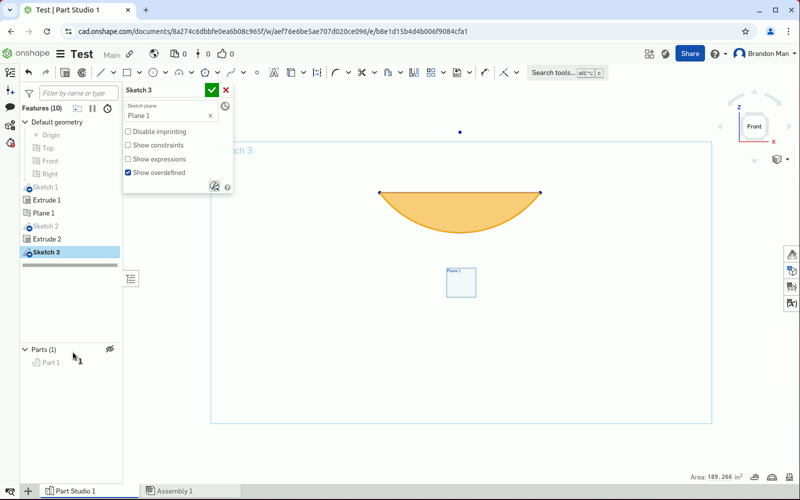
key(shift+y)
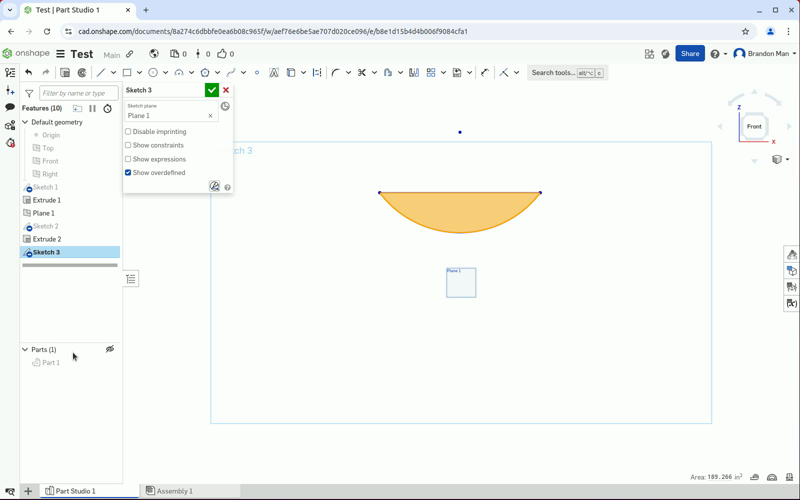
key(shift+e)
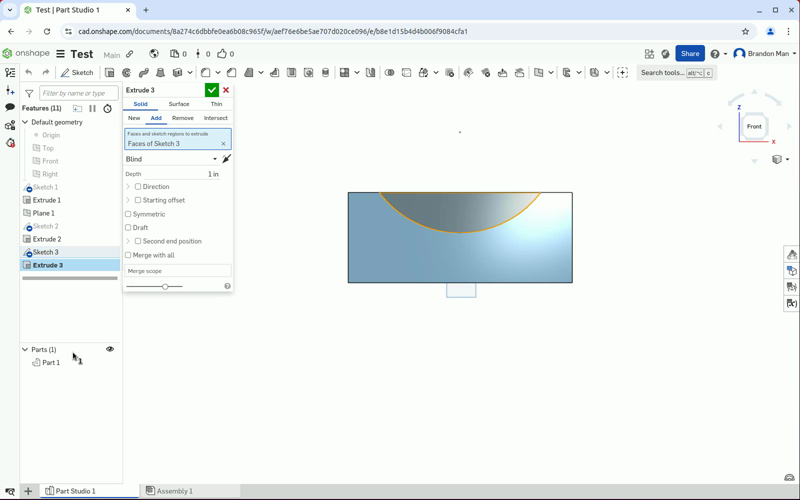
mouse_move(143, 106)
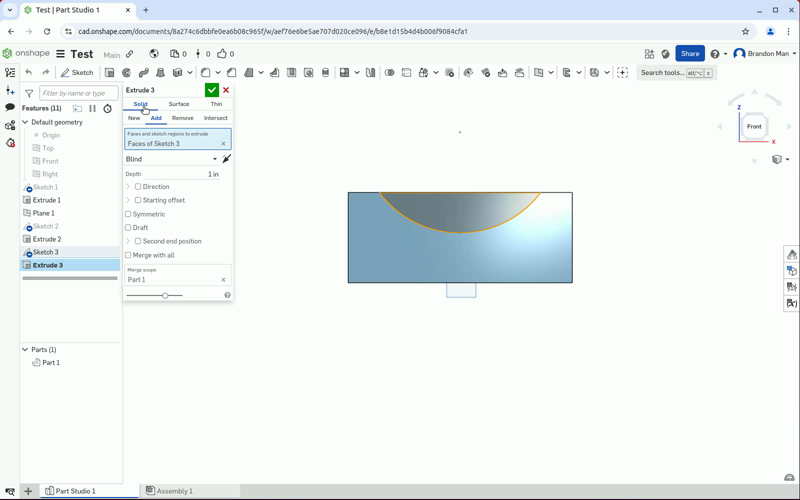
click(143, 106)
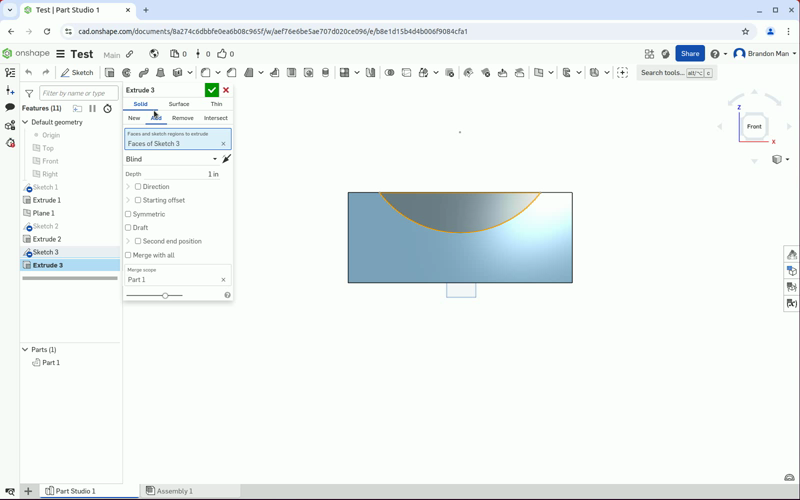
mouse_move(186, 120)
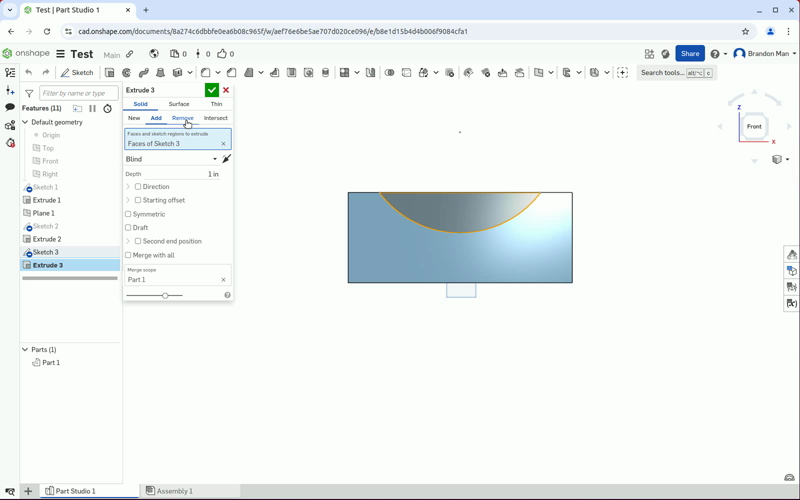
click(186, 120)
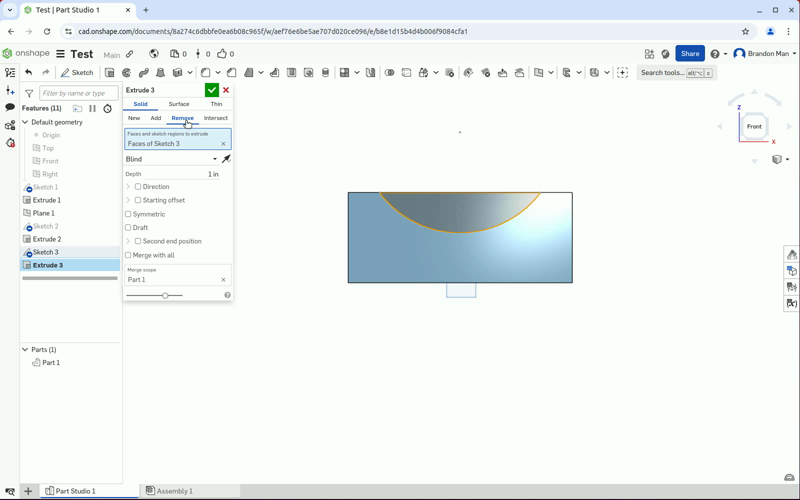
key(tab, 4)
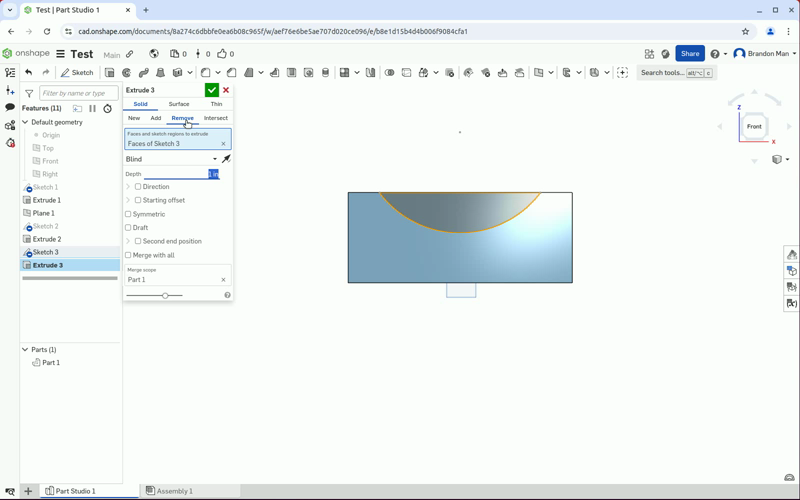
text(23.108)
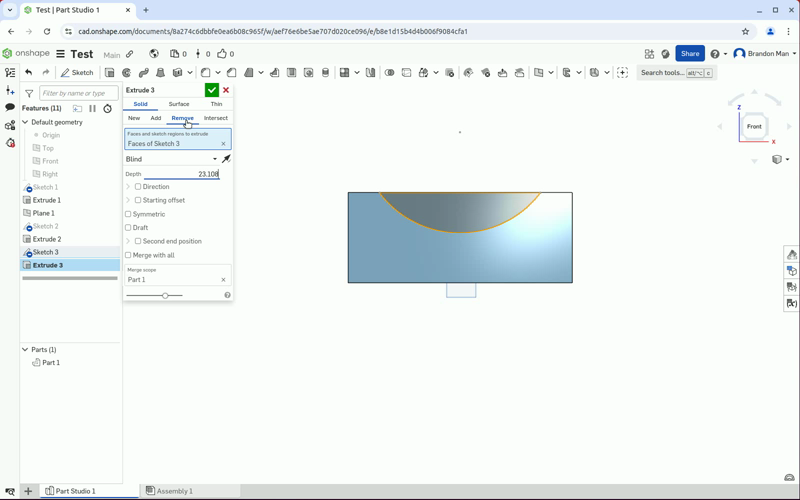
key(tab, 6)
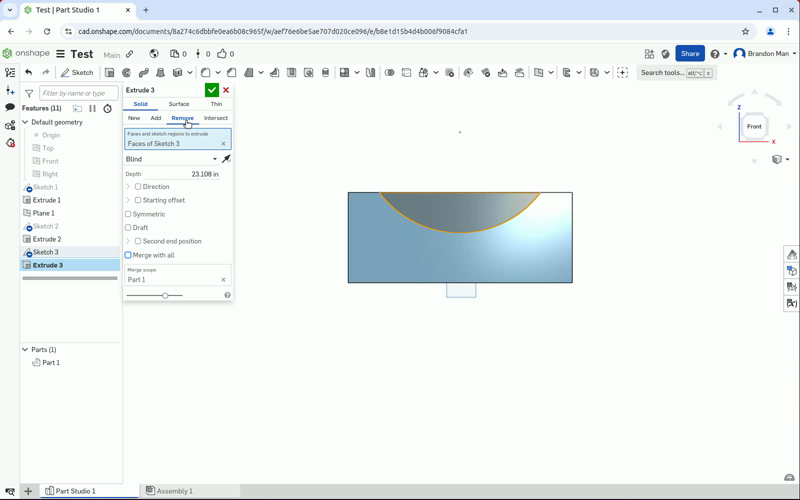
key(space)
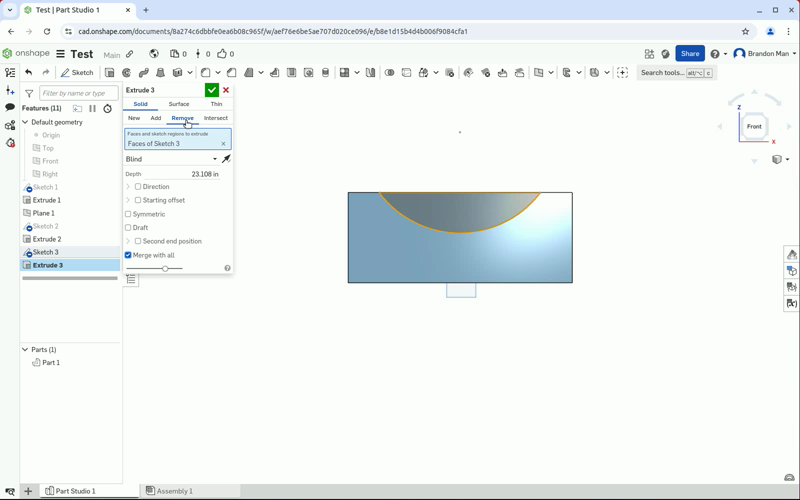
key(enter)
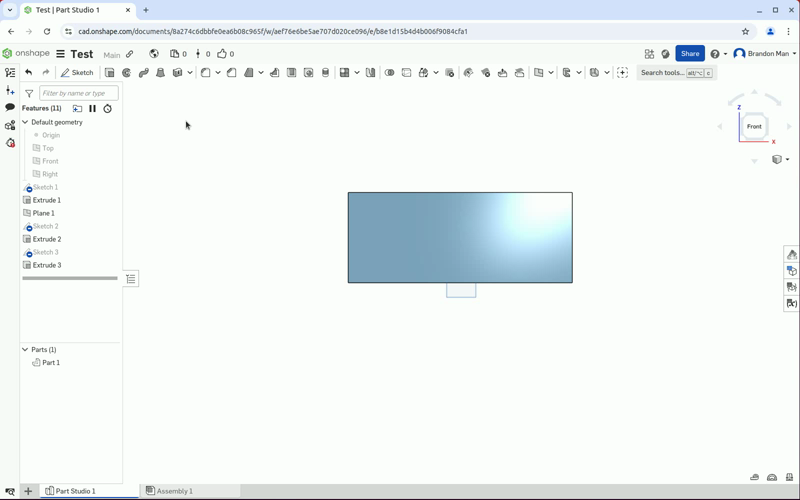
key(shift+h)
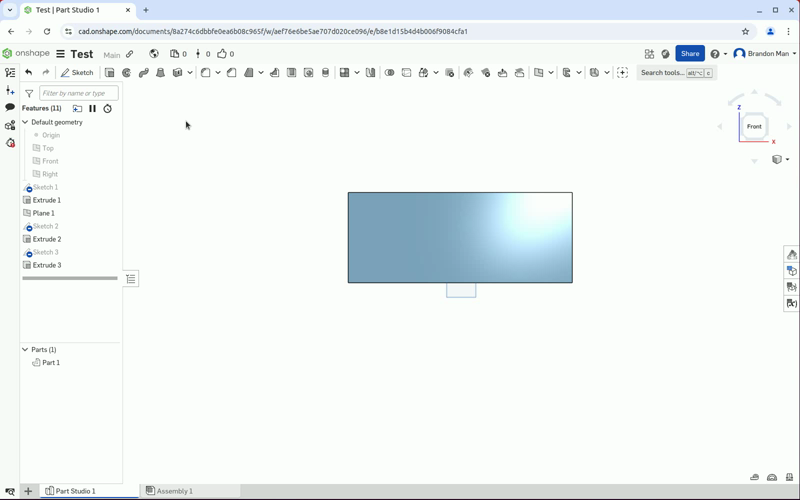
key(shift+h)
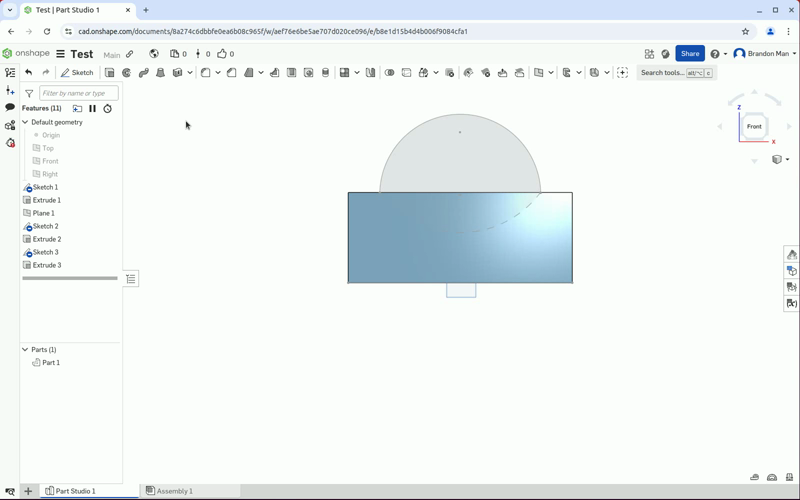
key(shift+7)
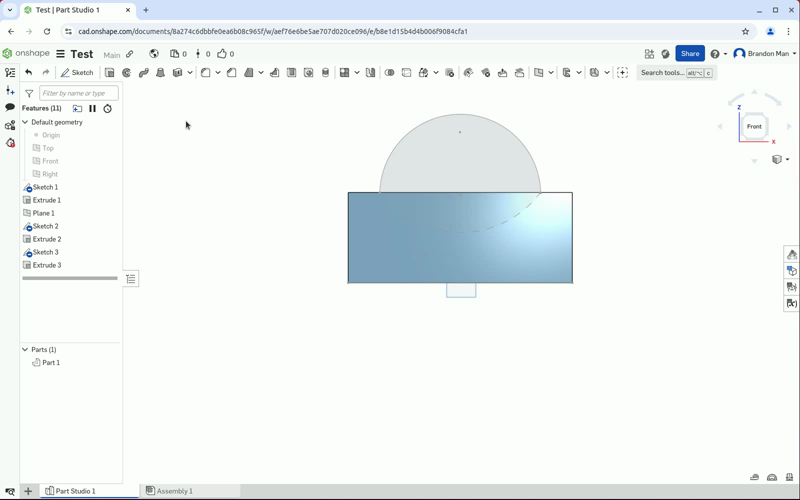
key(left, 2)
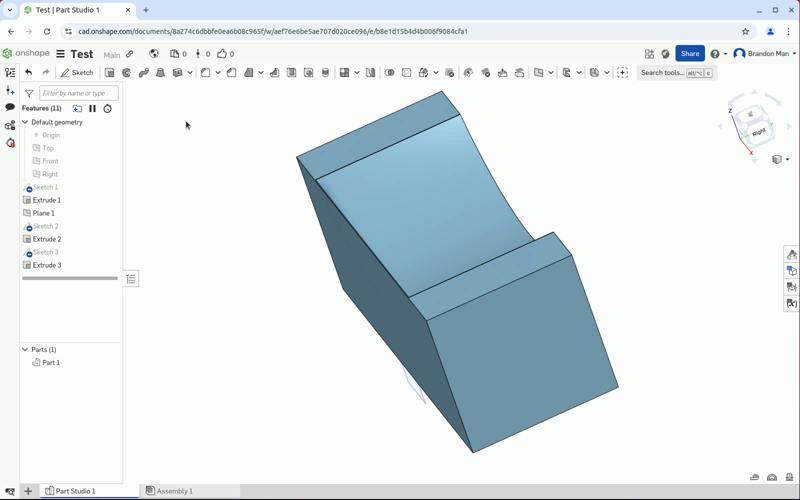
key(down, 2)
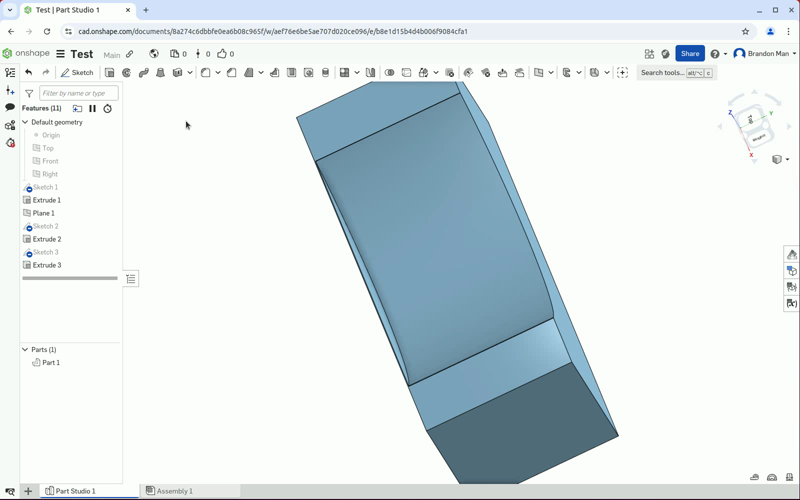
key(up, 2)
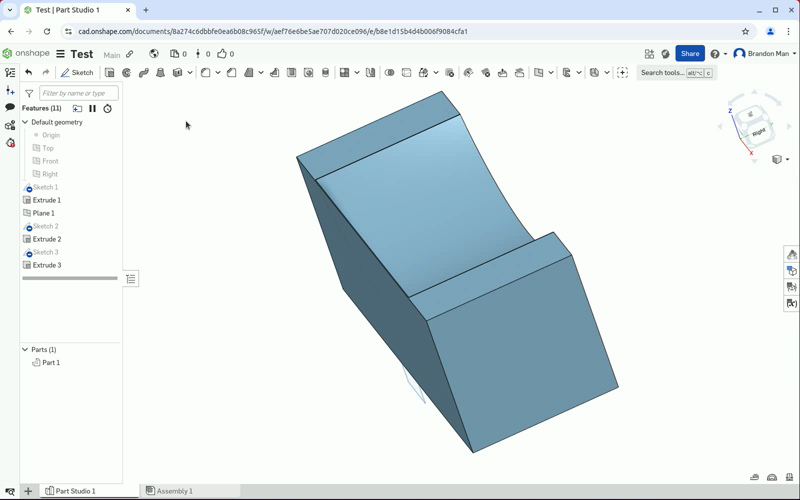
key(right, 2)
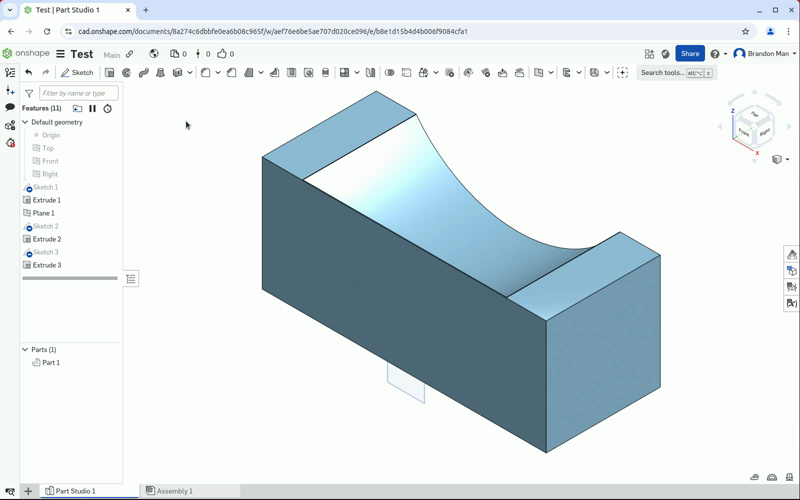
mouse_move(73, 189)
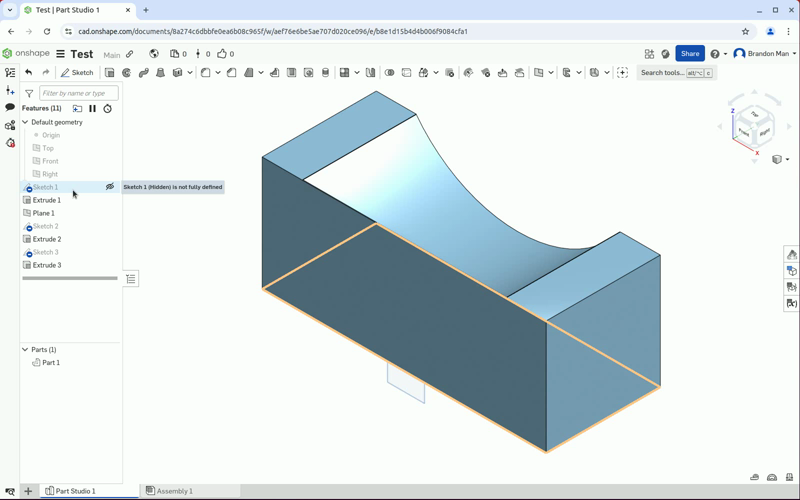
click(73, 189)